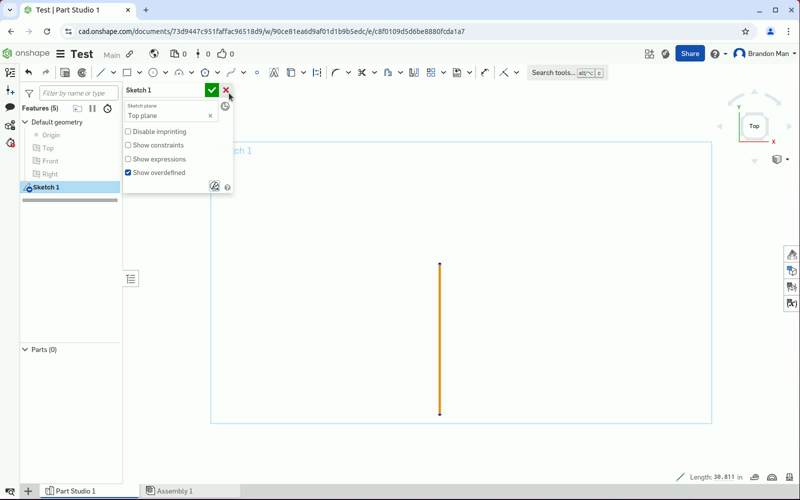
key(shift+h)
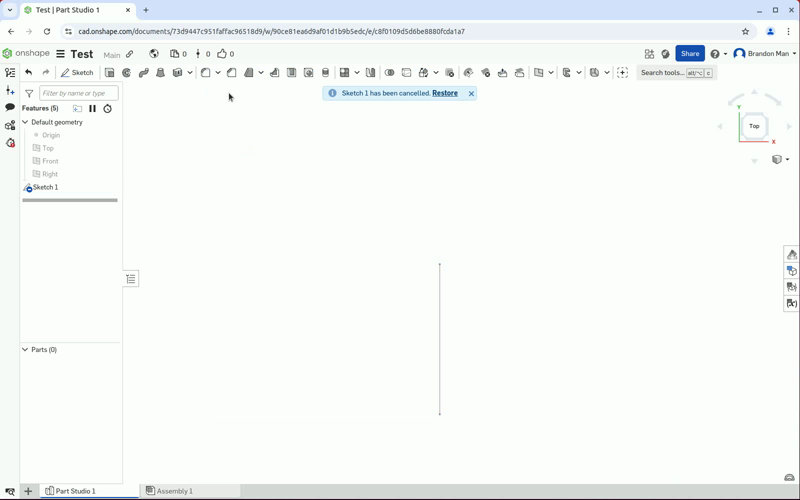
key(shift+s)
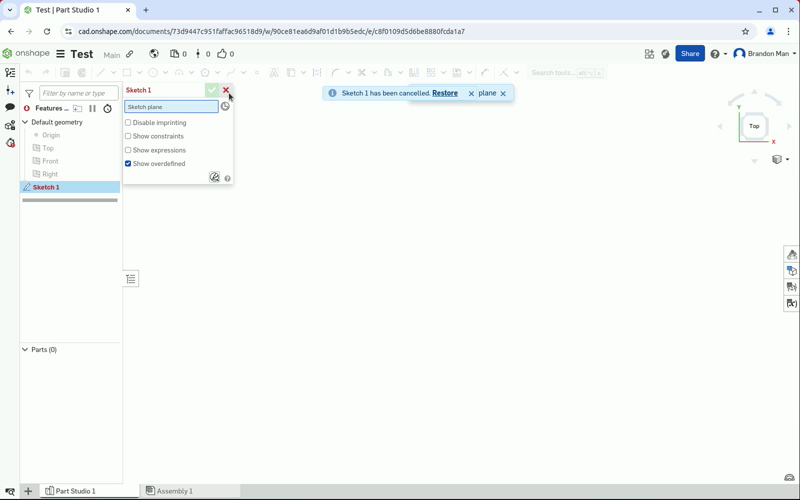
mouse_move(73, 150)
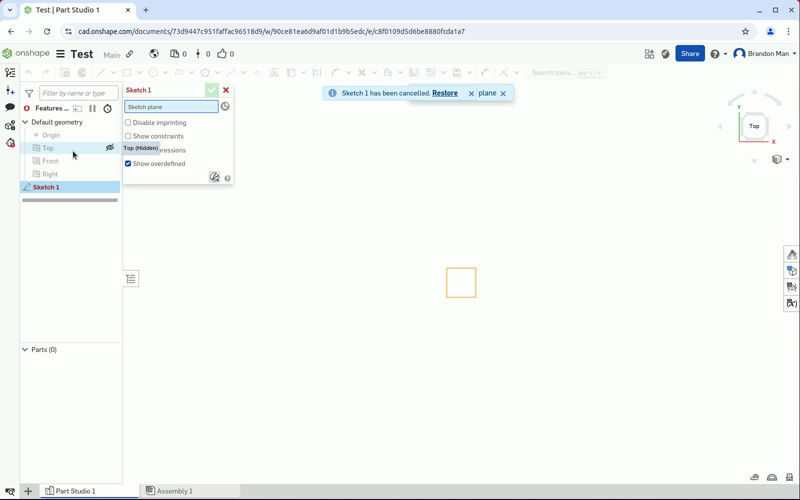
click(73, 150)
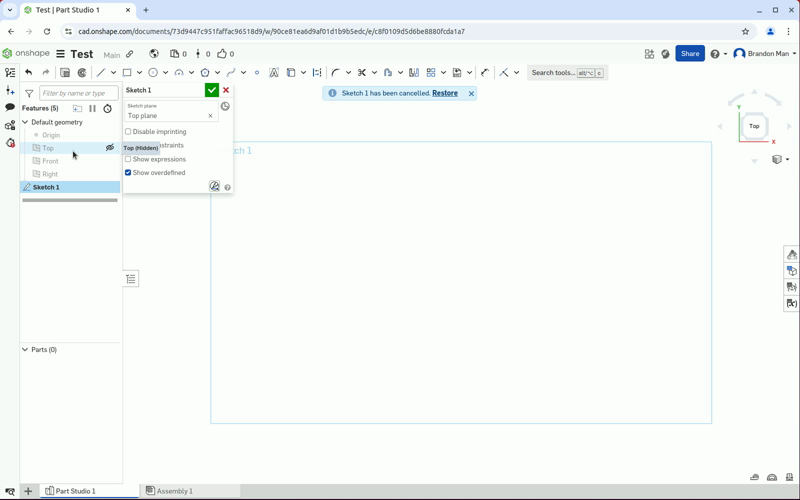
mouse_move(73, 352)
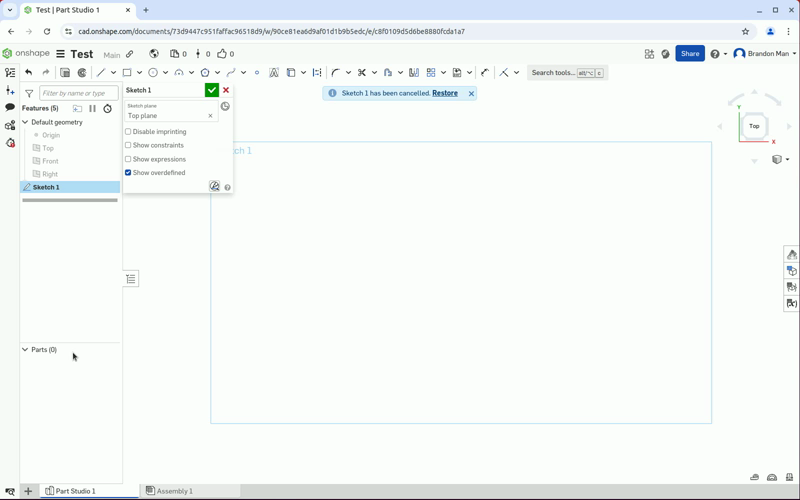
key(y)
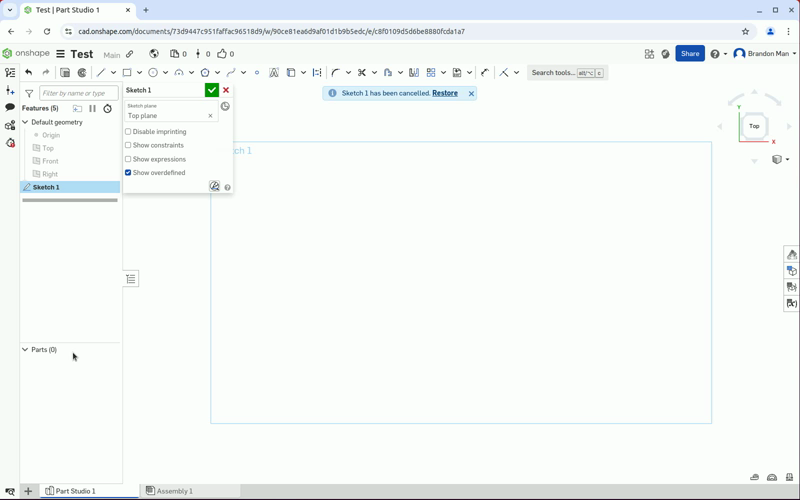
key(l)
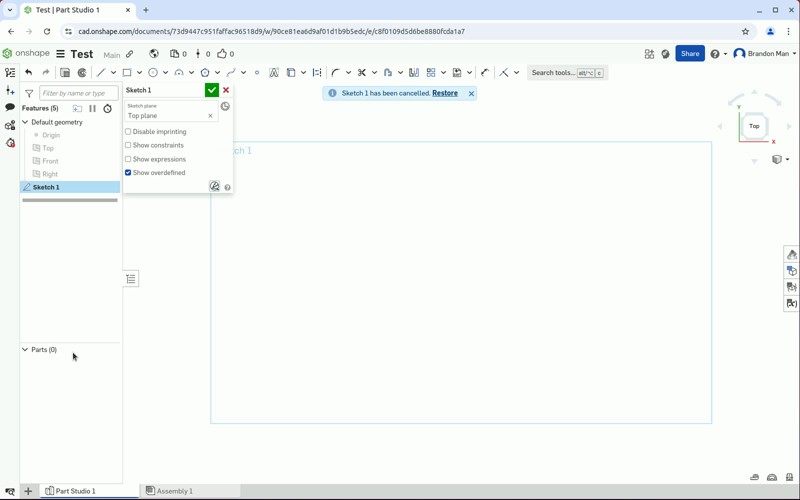
key_down(shift)
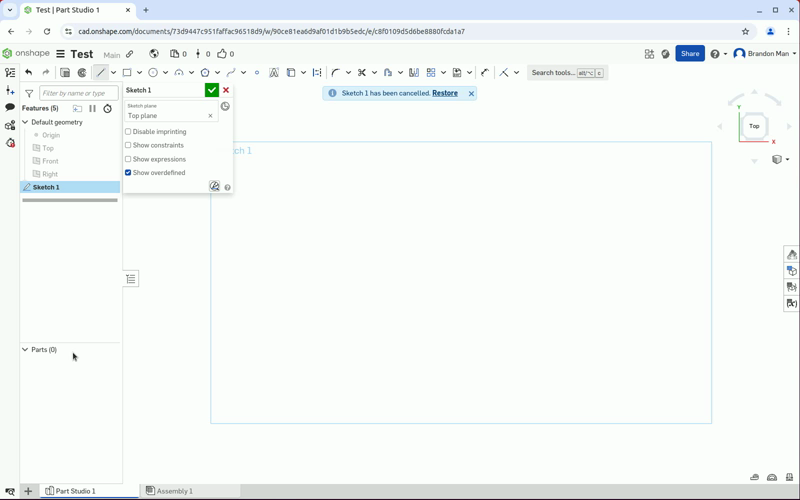
mouse_move(460, 254)
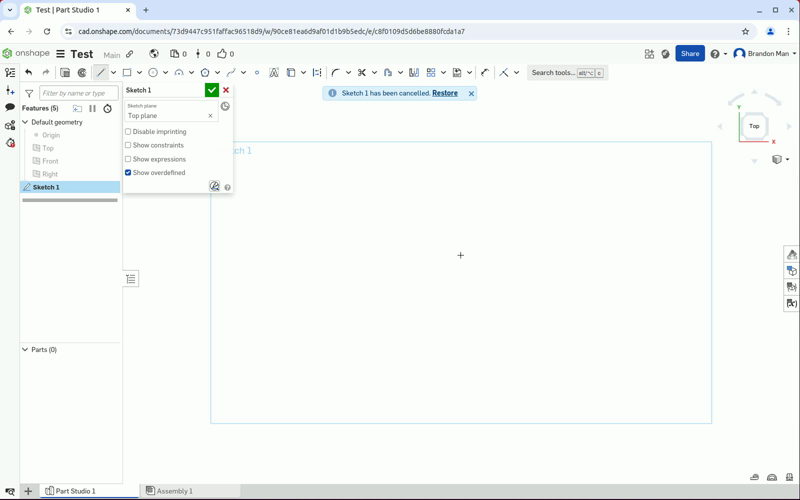
click(460, 254)
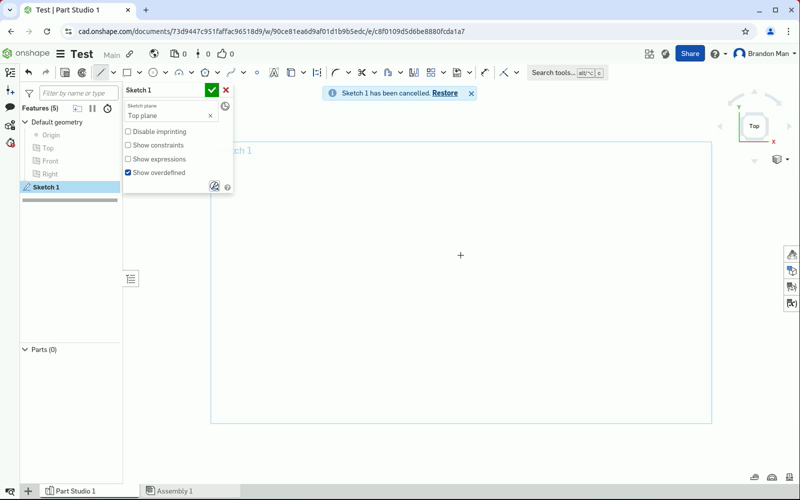
key_up(shift)
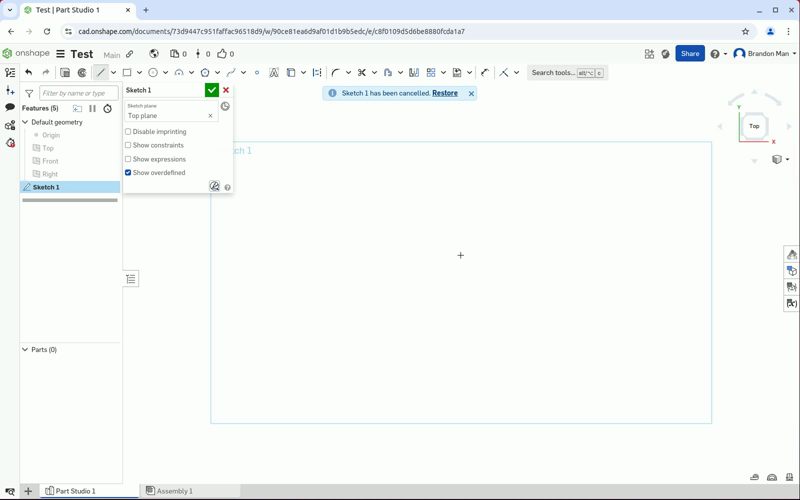
key_down(shift)
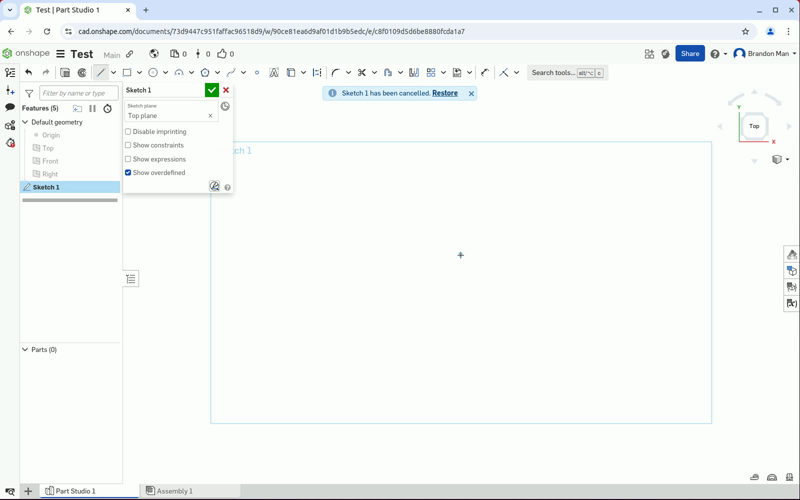
mouse_move(490, 254)
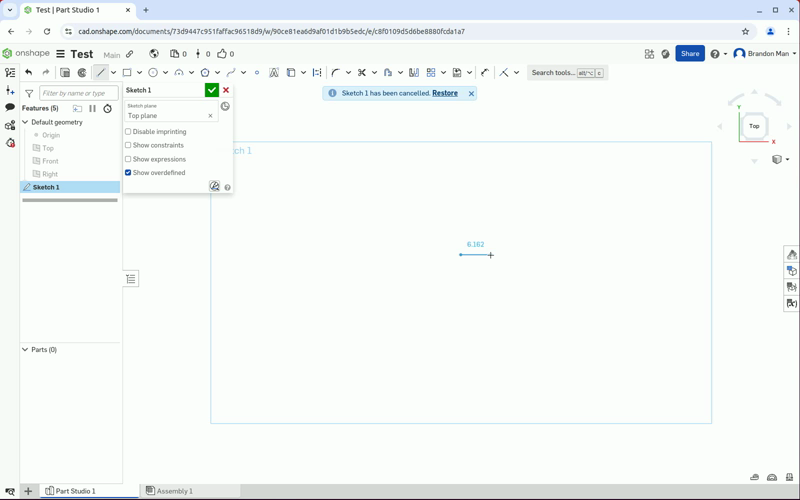
mouse_move(489, 254)
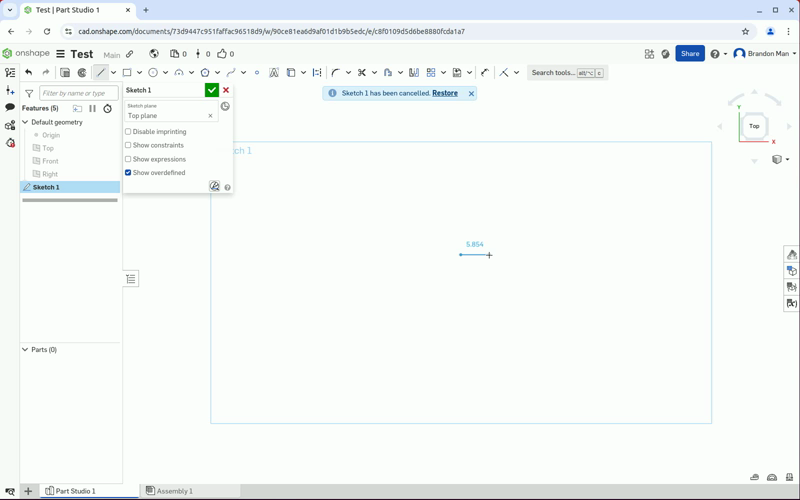
click(489, 254)
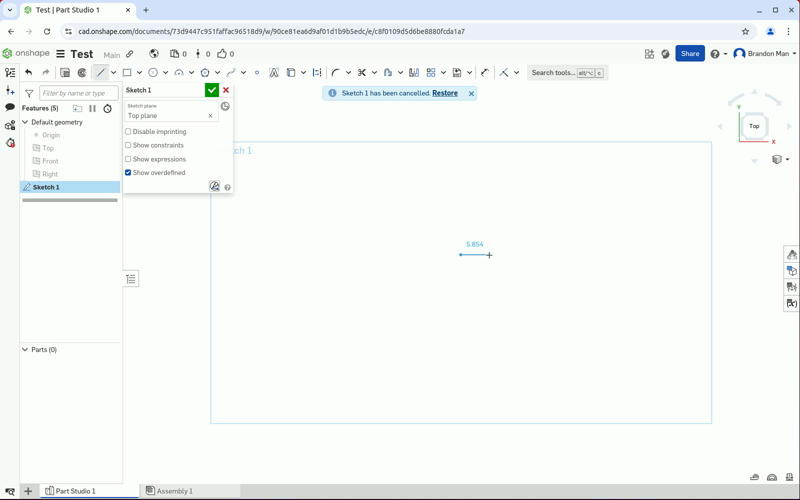
key_up(shift)
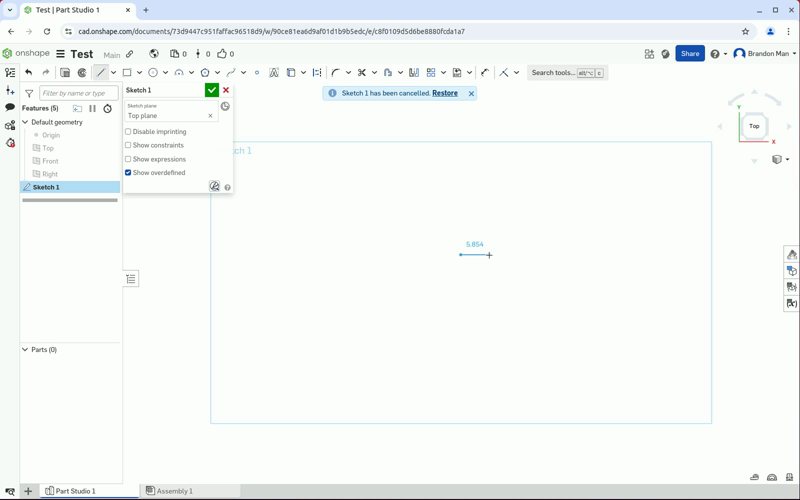
key_down(shift)
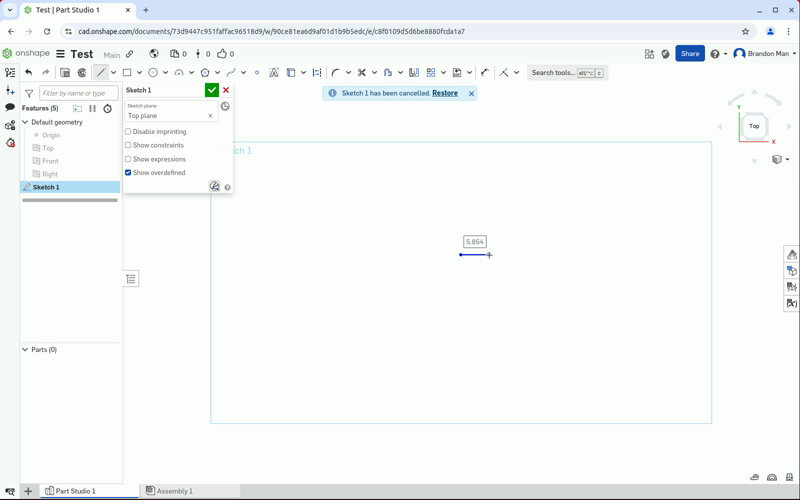
mouse_move(519, 254)
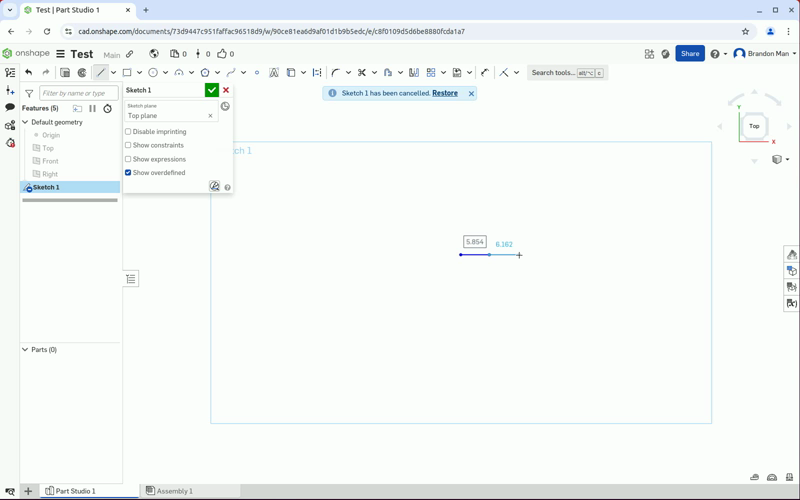
mouse_move(489, 283)
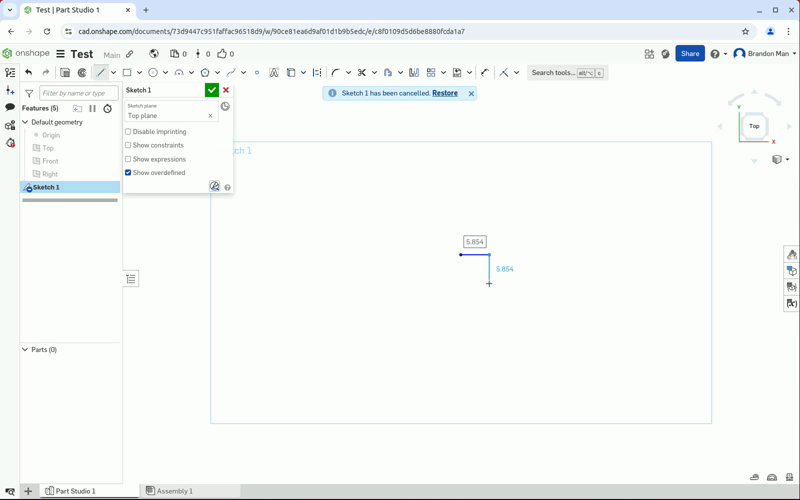
click(489, 283)
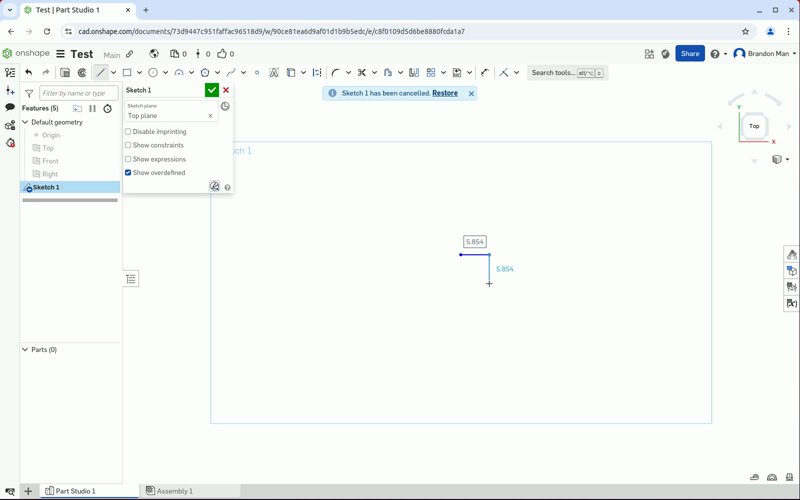
key_up(shift)
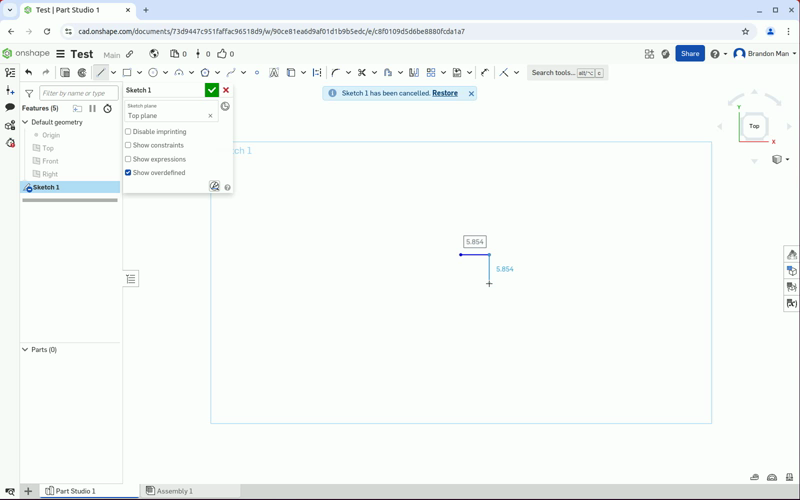
key_down(shift)
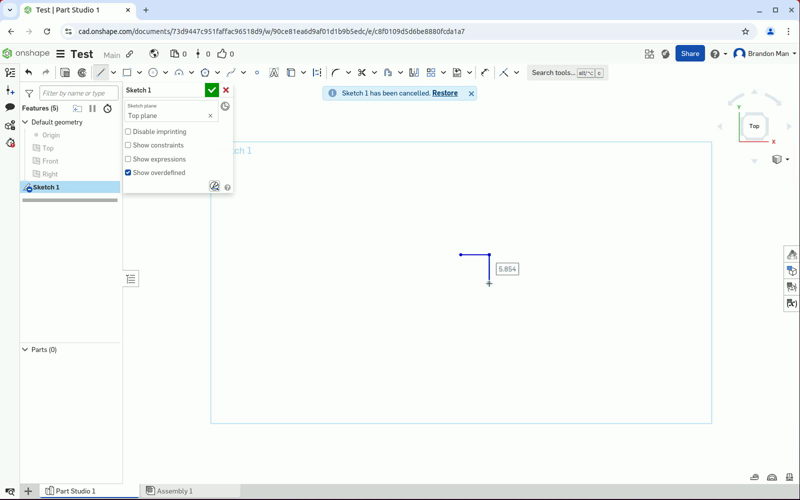
mouse_move(519, 283)
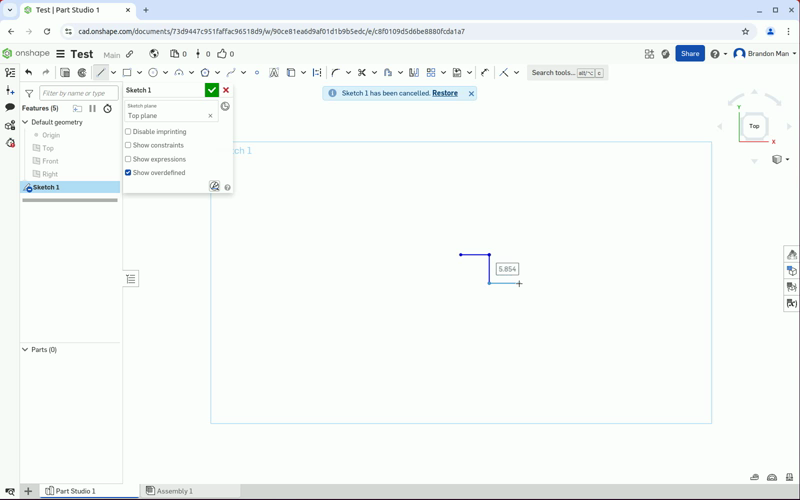
mouse_move(516, 283)
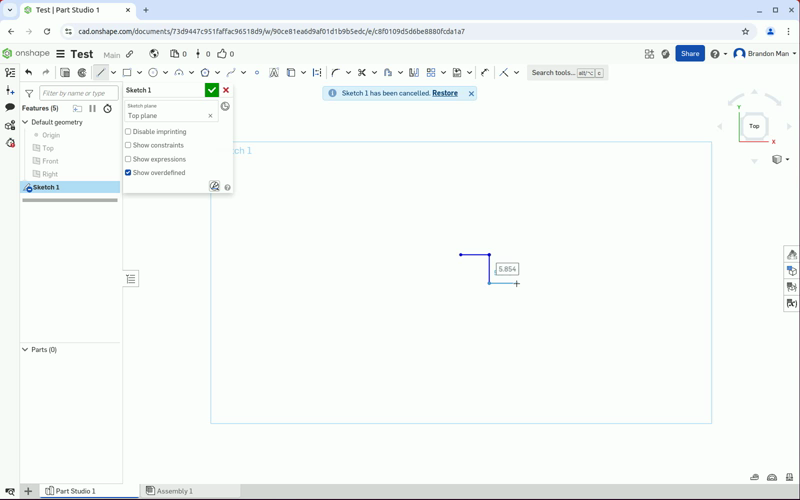
click(516, 283)
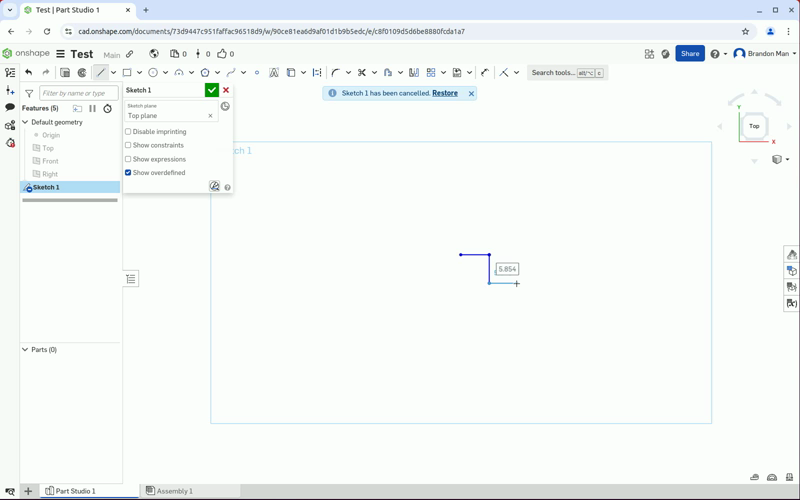
key_up(shift)
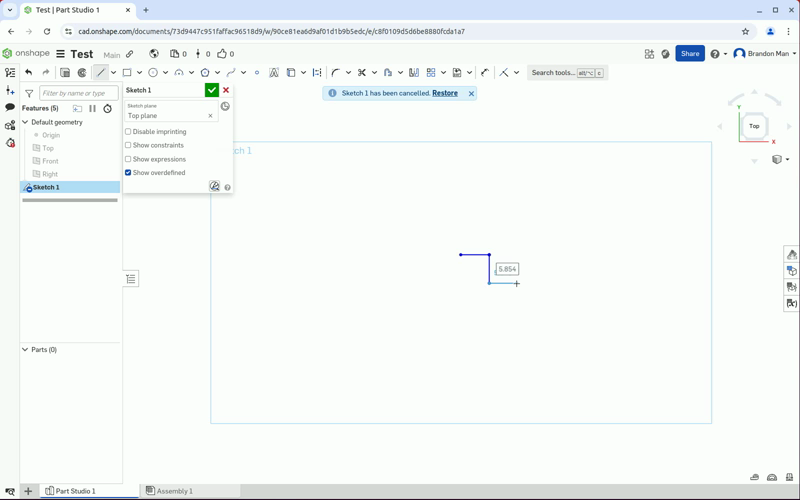
key_down(shift)
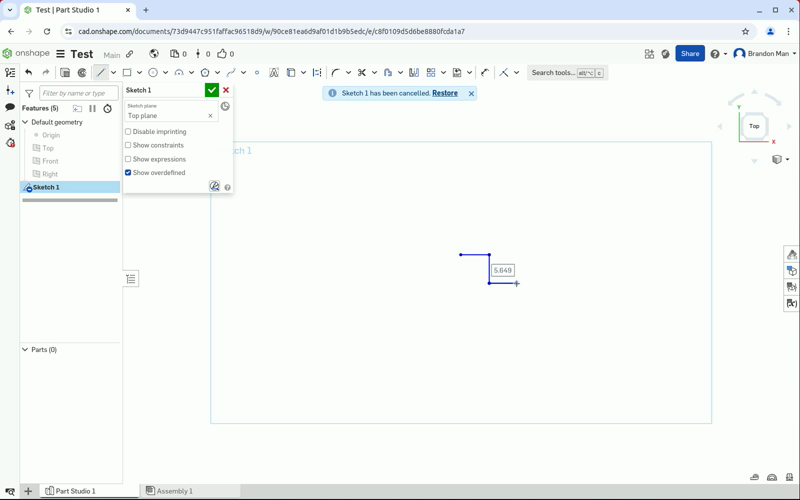
mouse_move(516, 170)
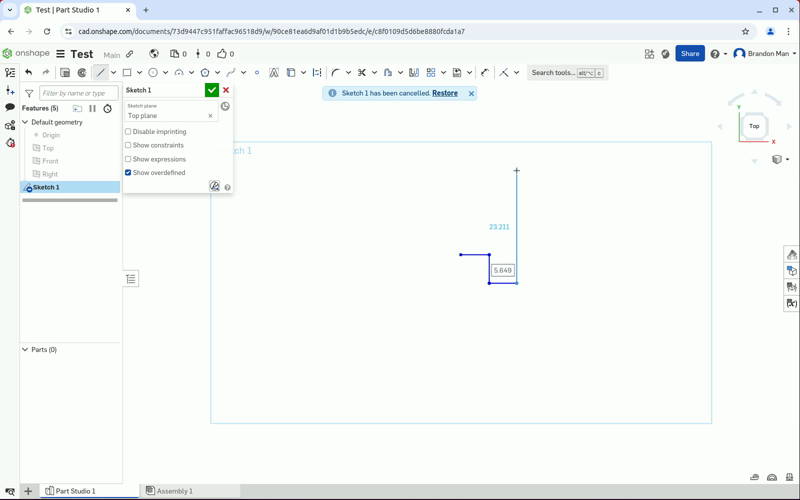
click(516, 170)
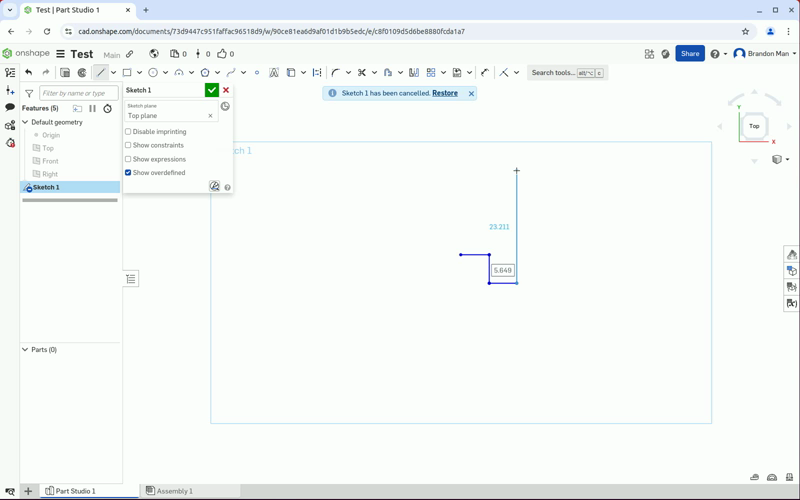
key_up(shift)
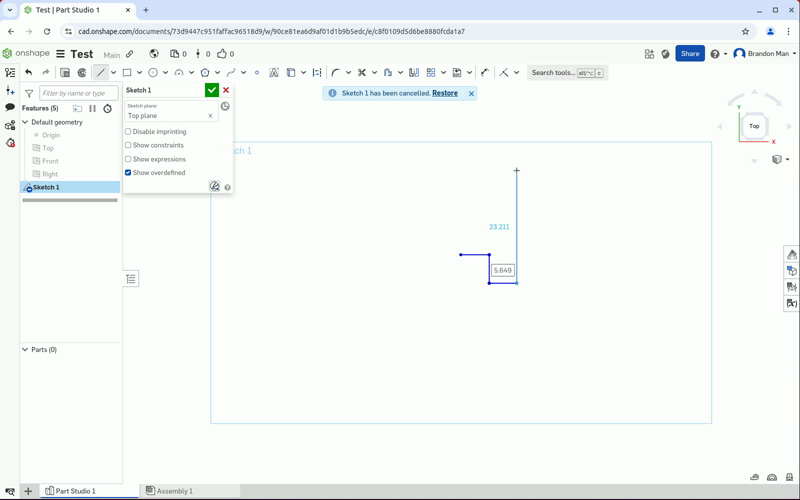
key_down(shift)
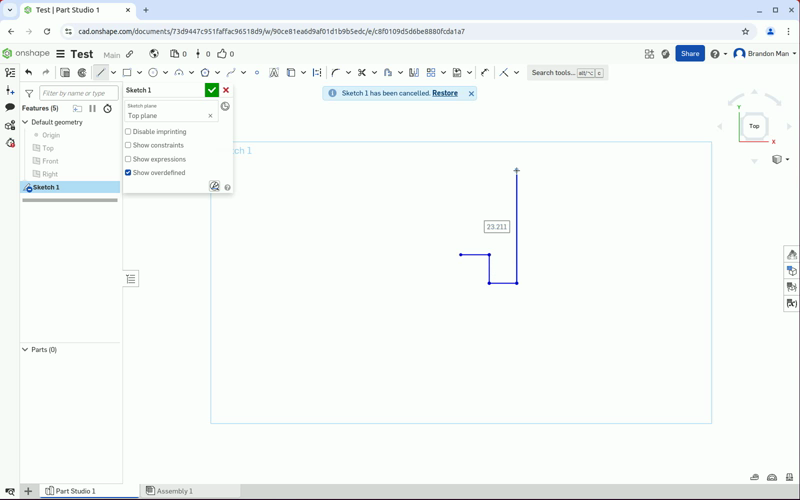
mouse_move(546, 170)
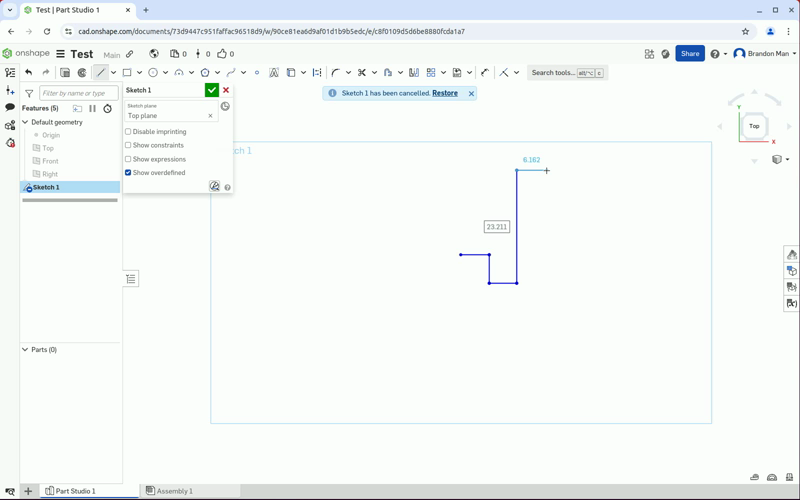
mouse_move(489, 170)
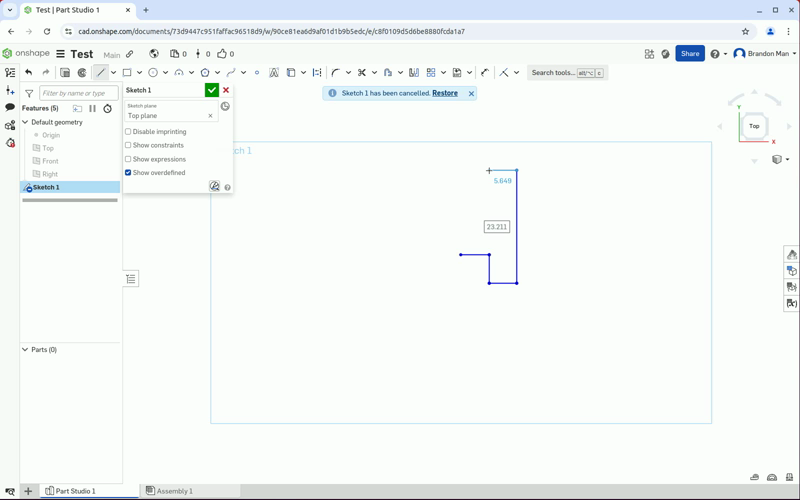
click(489, 170)
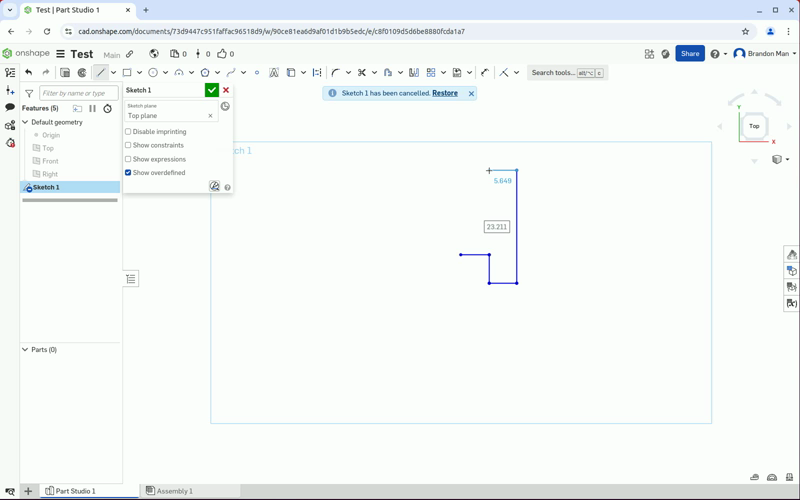
key_up(shift)
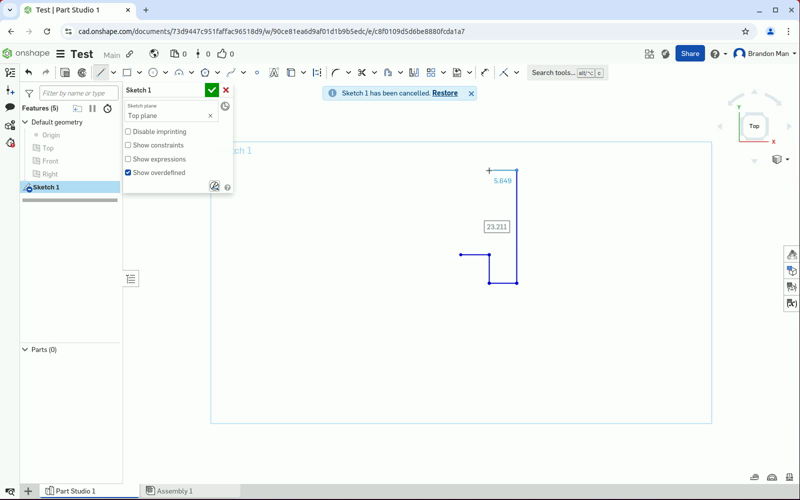
key_down(shift)
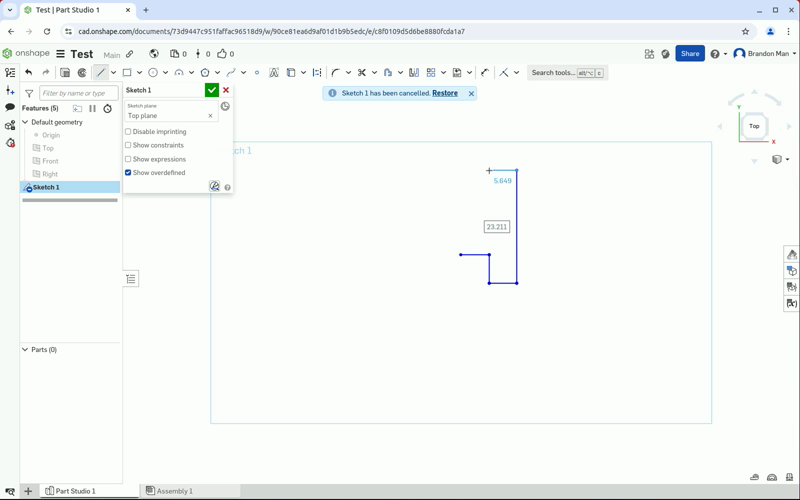
mouse_move(519, 170)
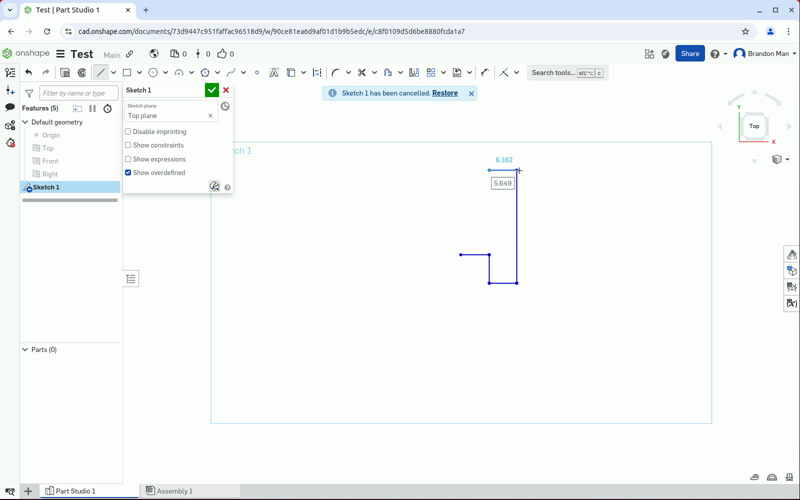
mouse_move(489, 198)
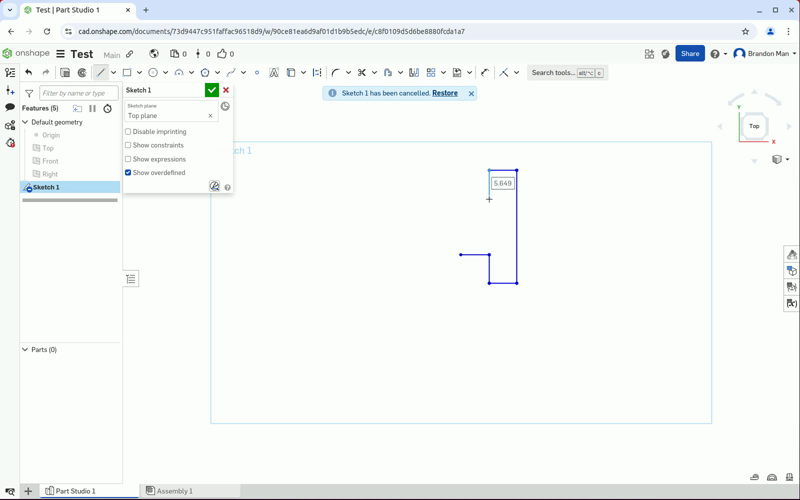
click(489, 198)
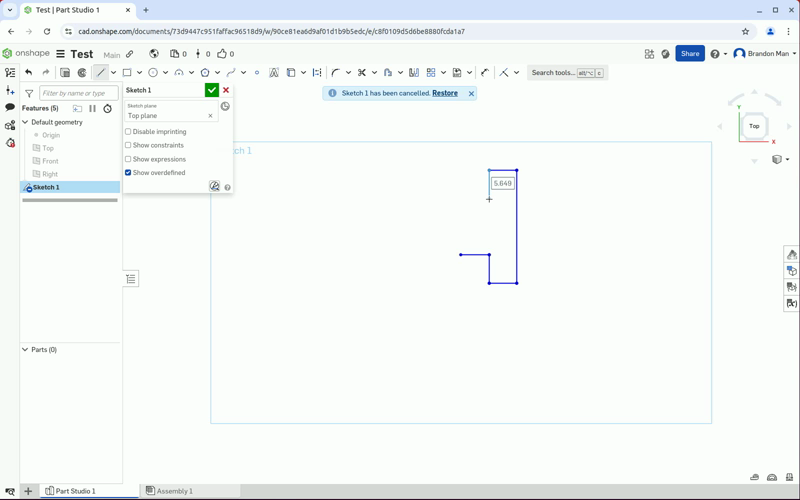
key_up(shift)
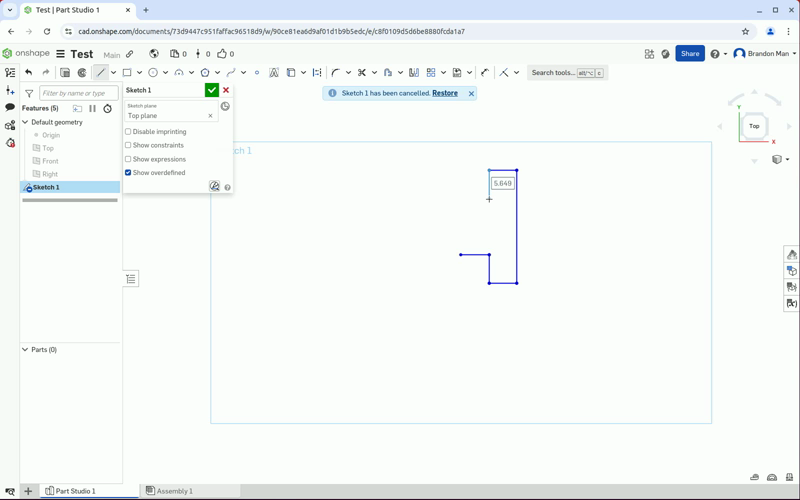
key_down(shift)
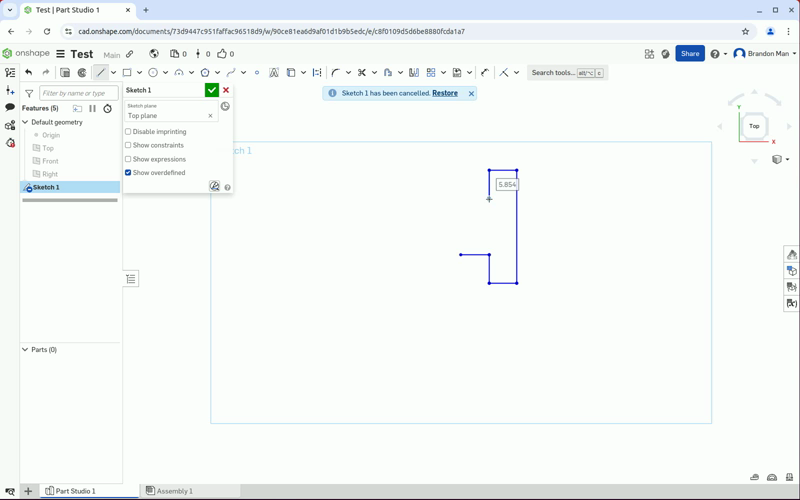
mouse_move(519, 198)
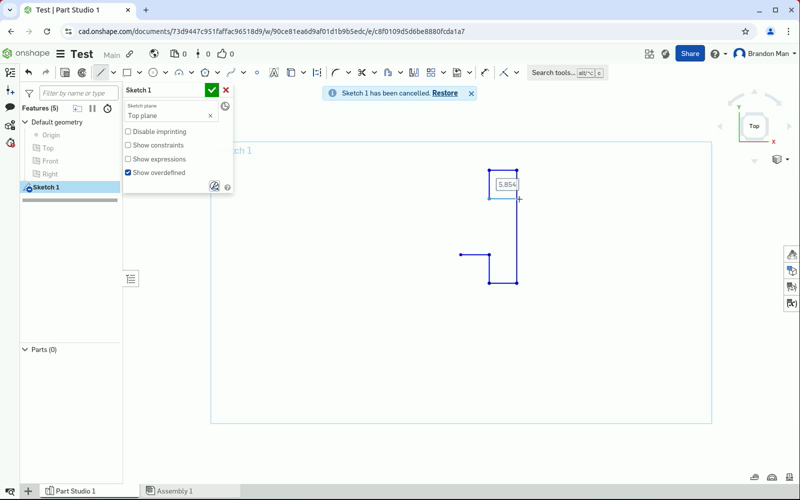
mouse_move(460, 198)
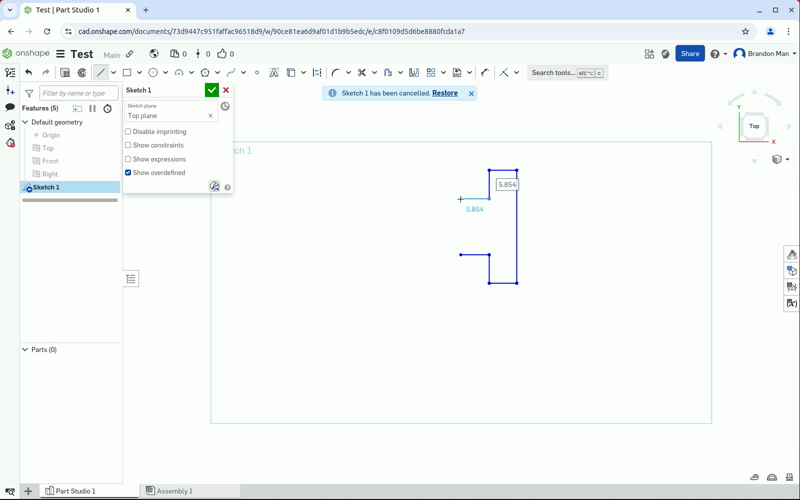
click(460, 198)
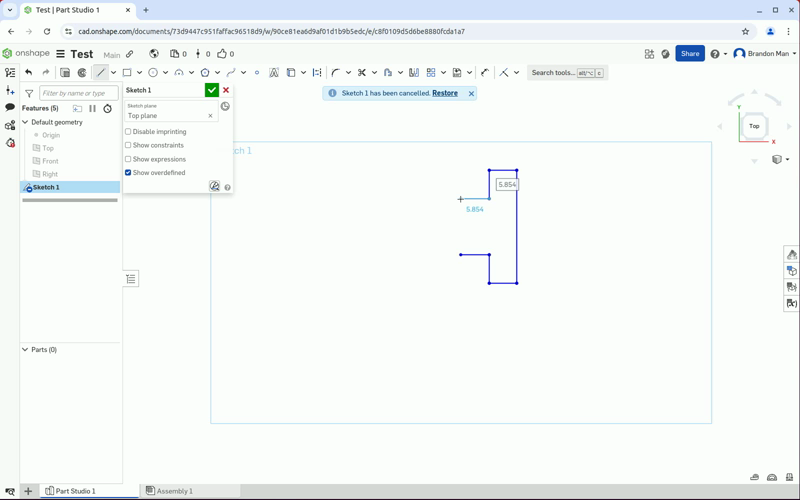
key_up(shift)
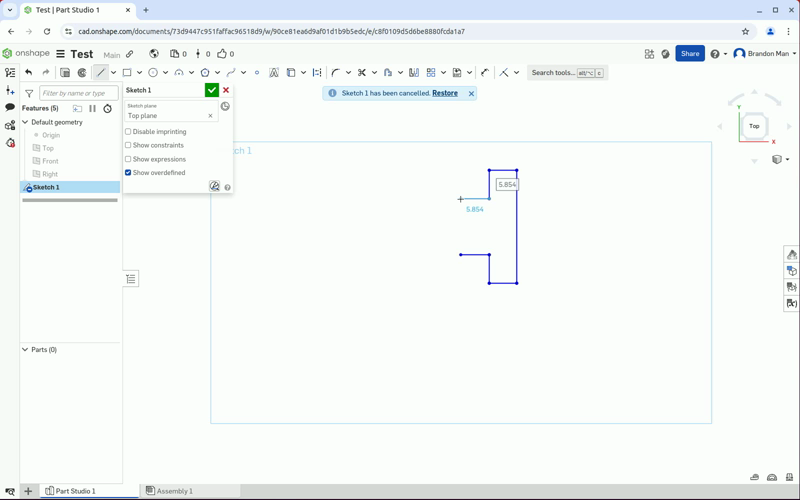
mouse_move(490, 198)
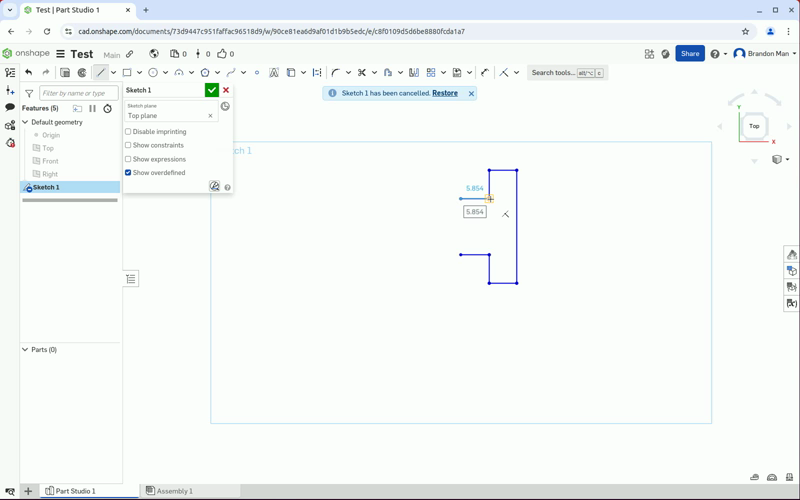
key_down(shift)
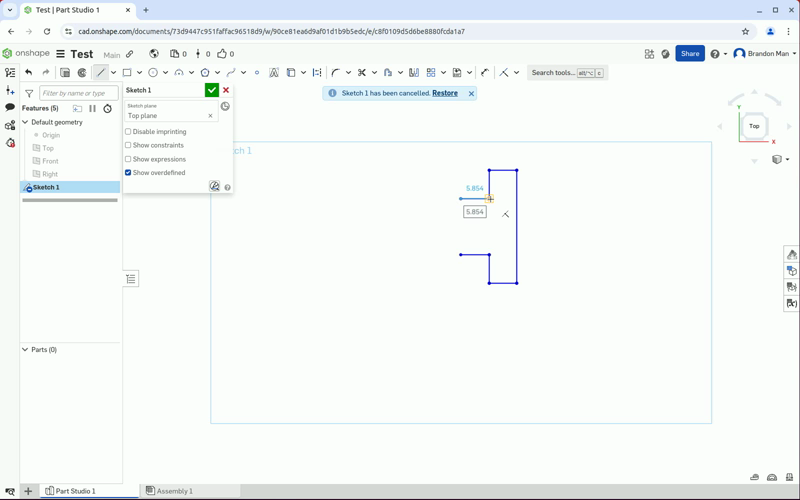
mouse_move(460, 254)
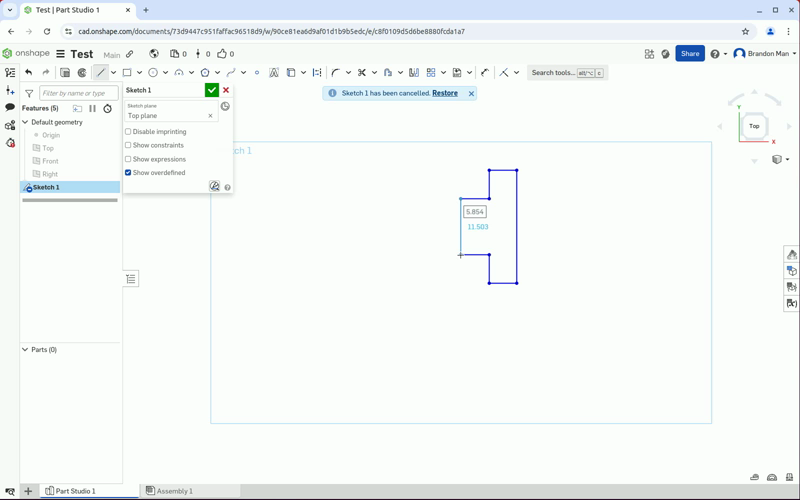
key_up(shift)
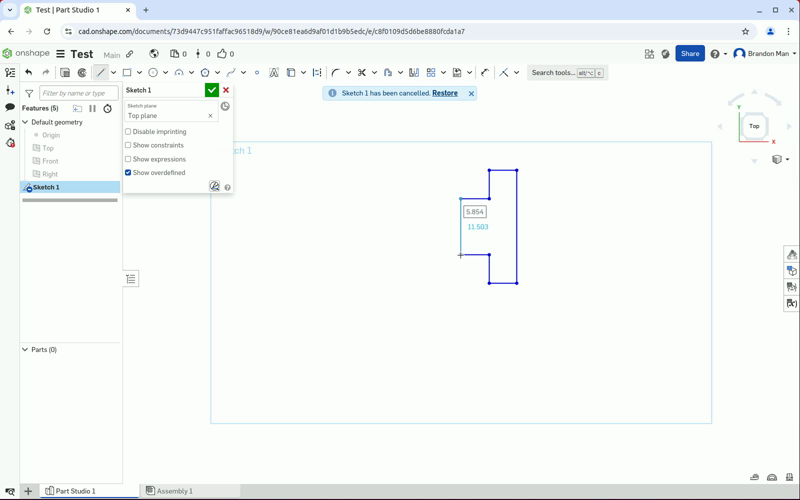
click(460, 254)
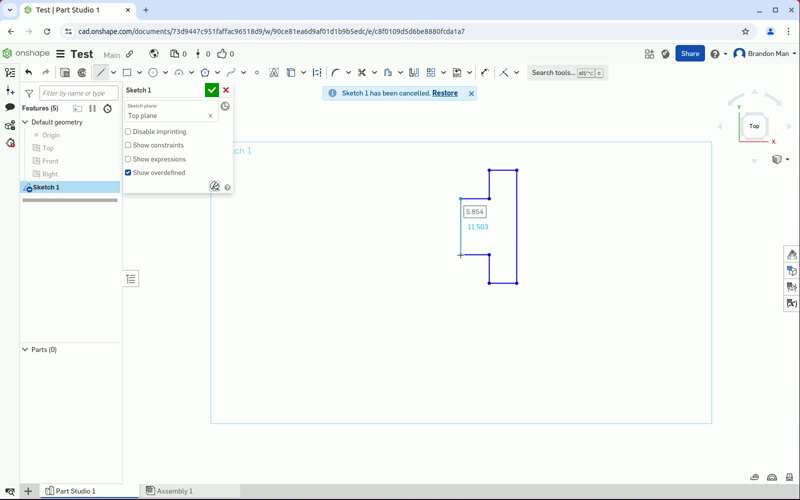
key(esc)
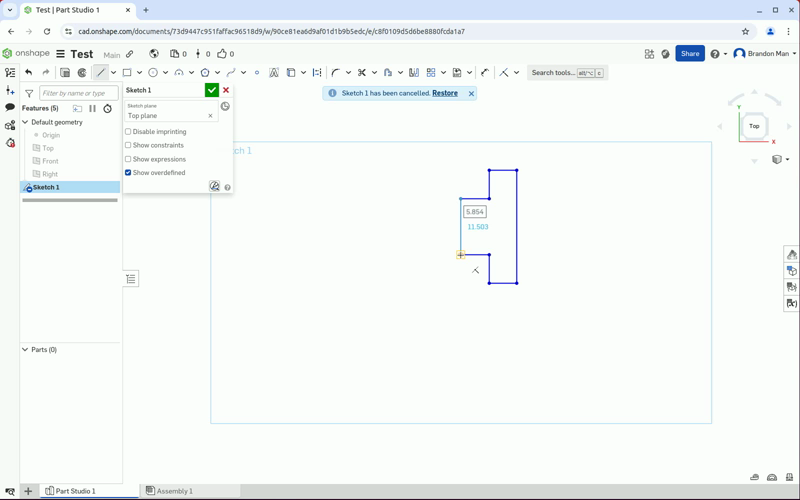
mouse_move(506, 189)
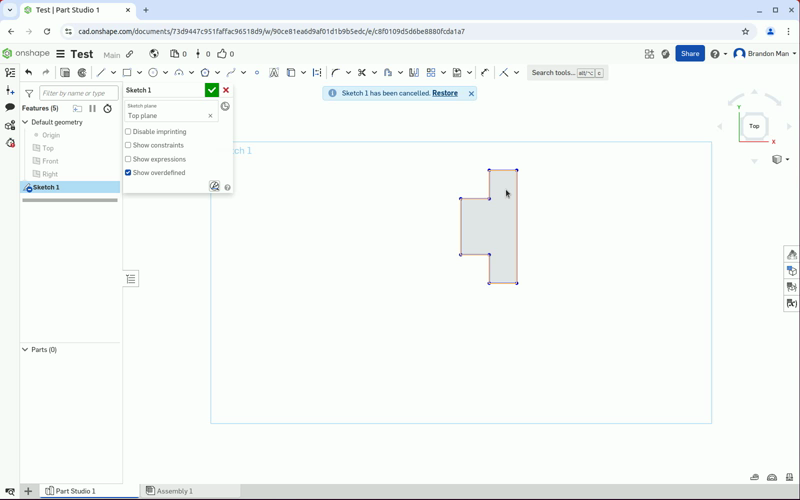
click(506, 189)
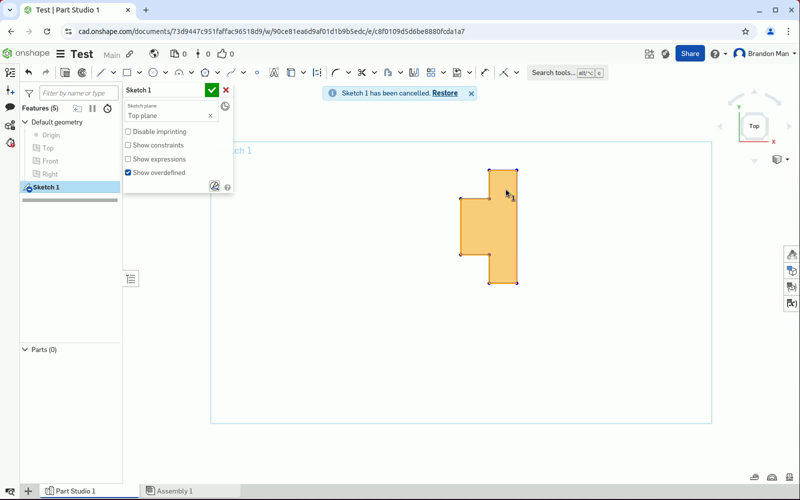
mouse_move(73, 352)
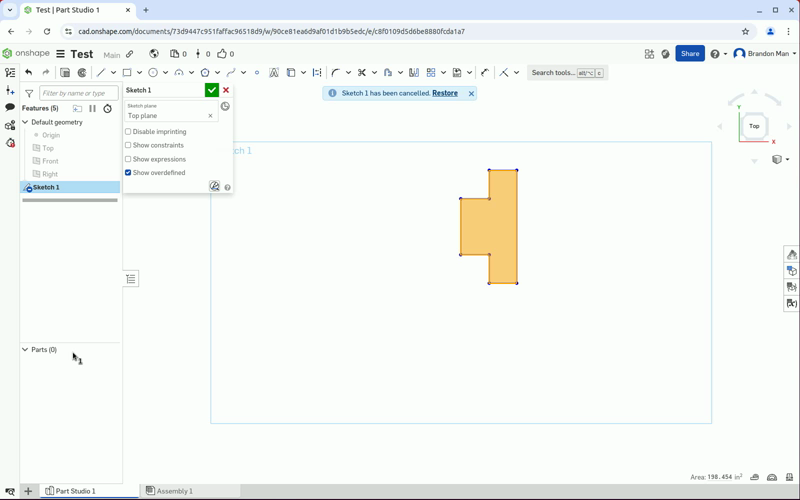
key(shift+y)
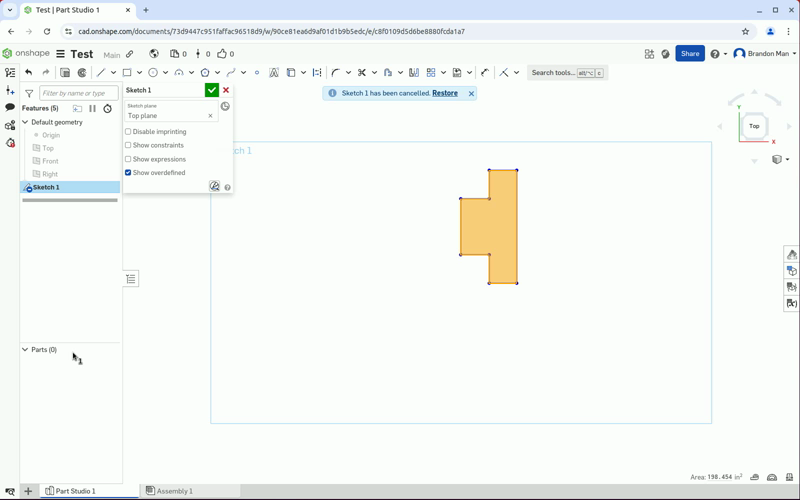
key(shift+e)
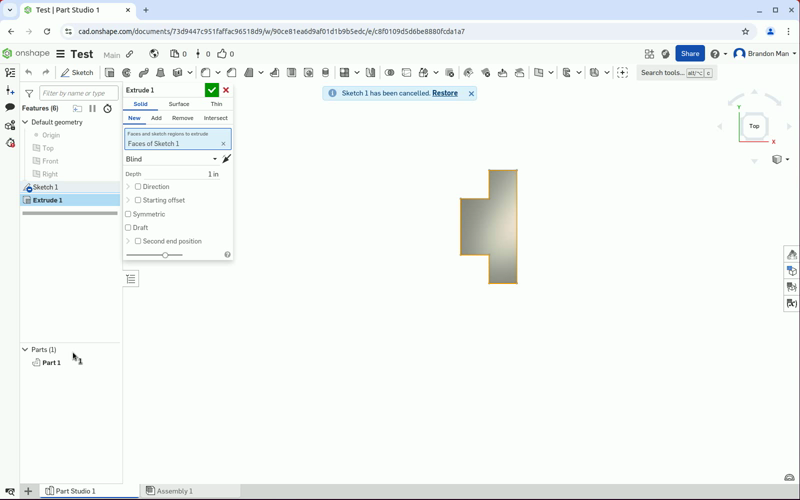
mouse_move(143, 106)
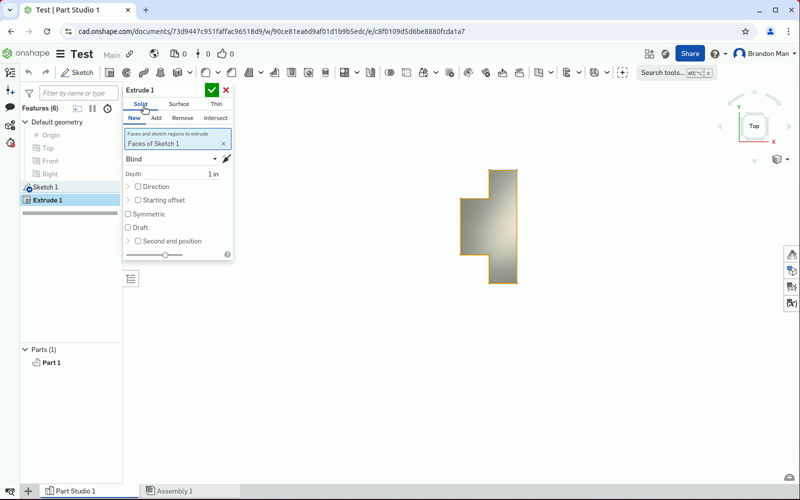
click(143, 106)
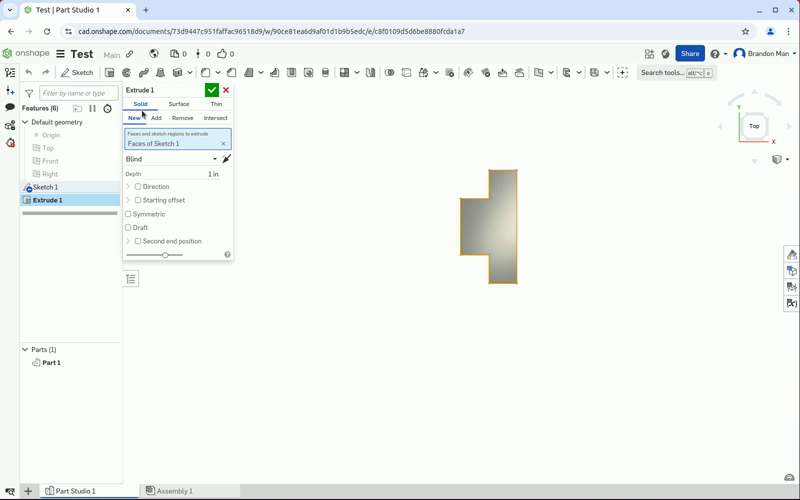
mouse_move(137, 120)
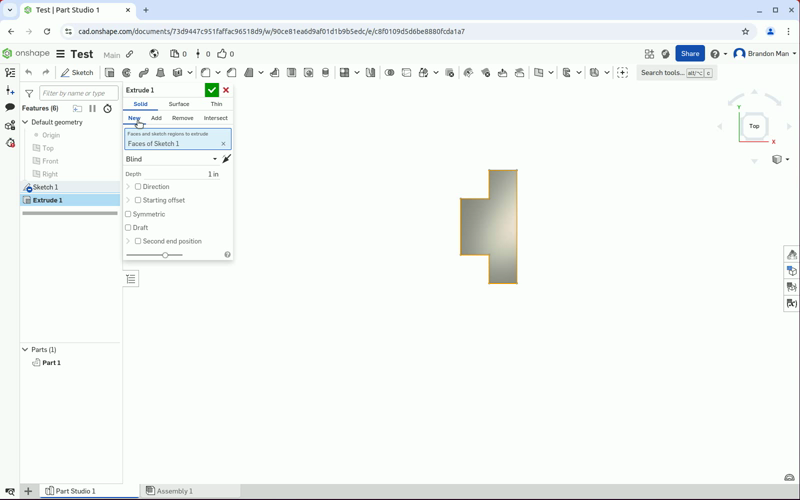
click(137, 120)
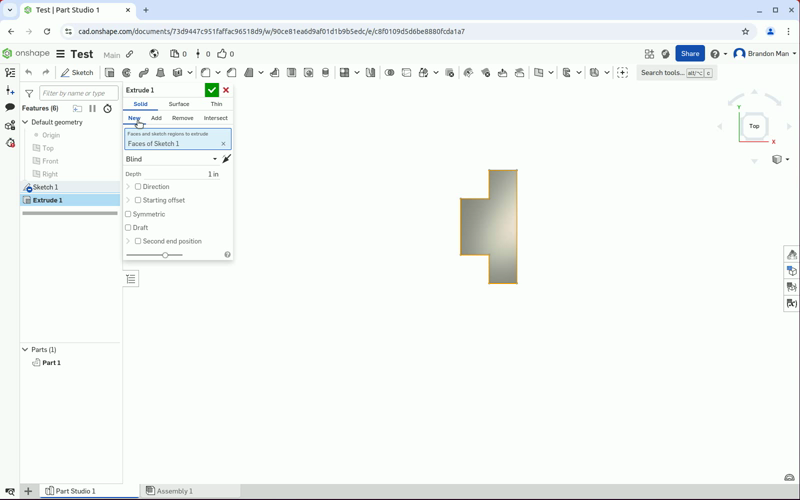
key(tab, 4)
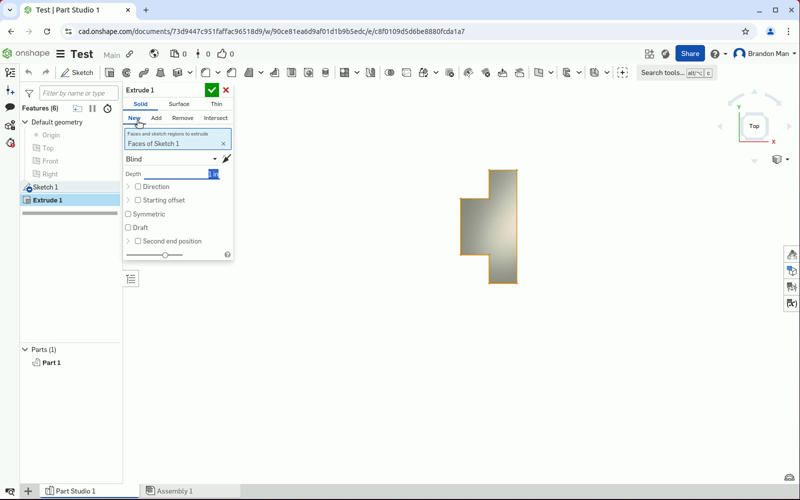
text(23.108)
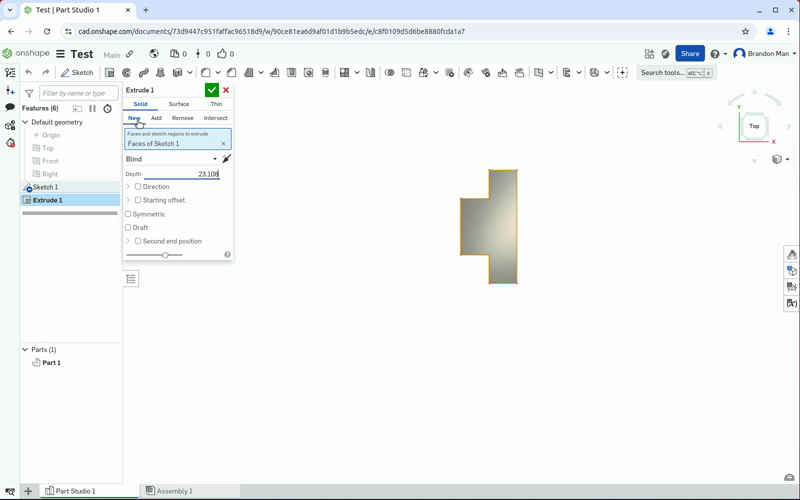
key(enter)
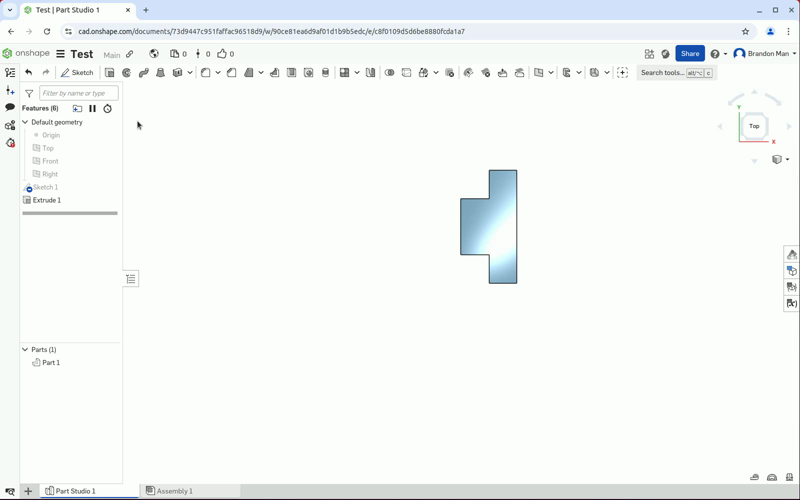
key(shift+h)
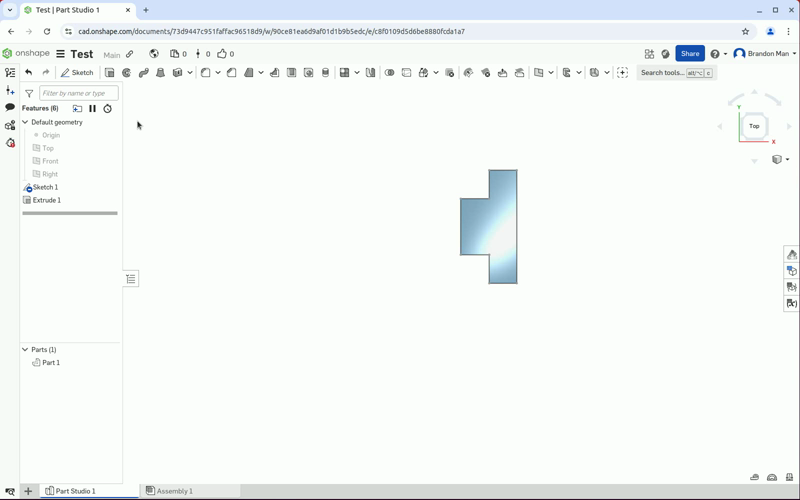
key(shift+h)
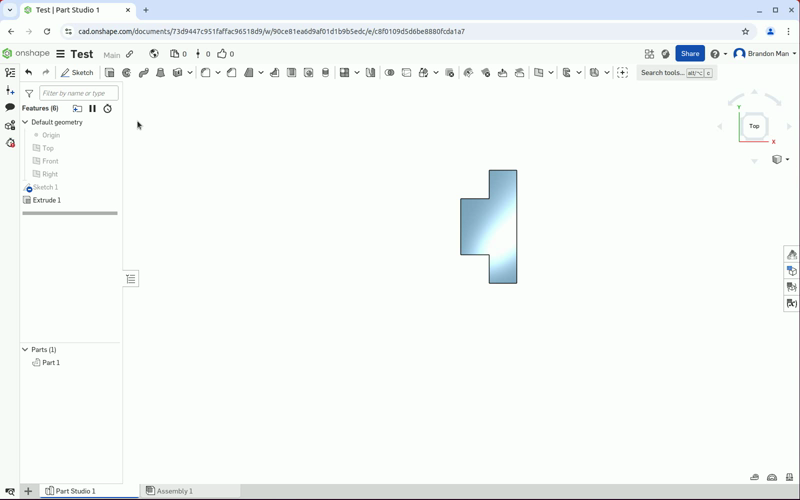
mouse_move(73, 189)
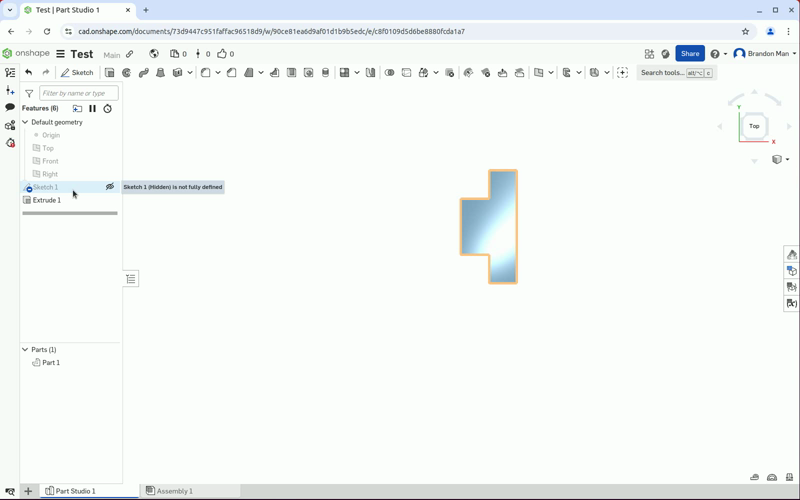
click(73, 189)
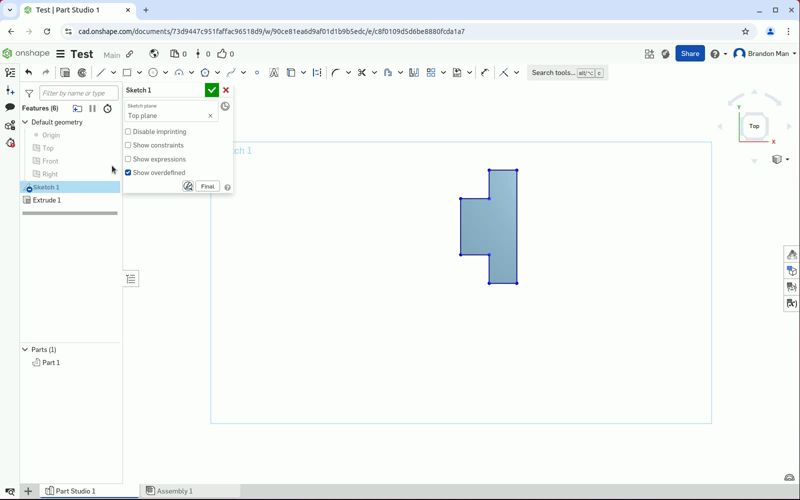
mouse_move(229, 92)
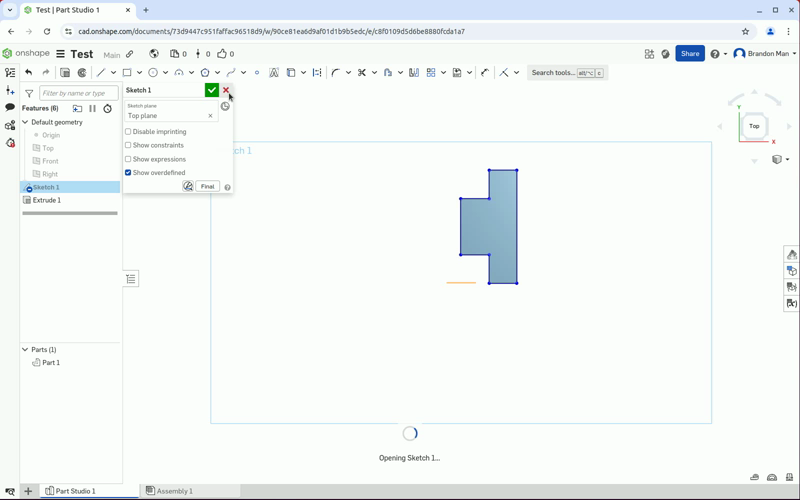
click(229, 92)
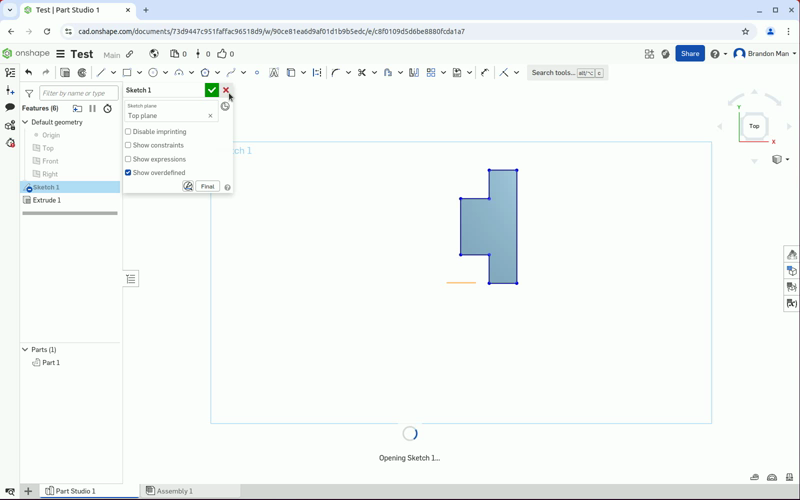
key(shift+s)
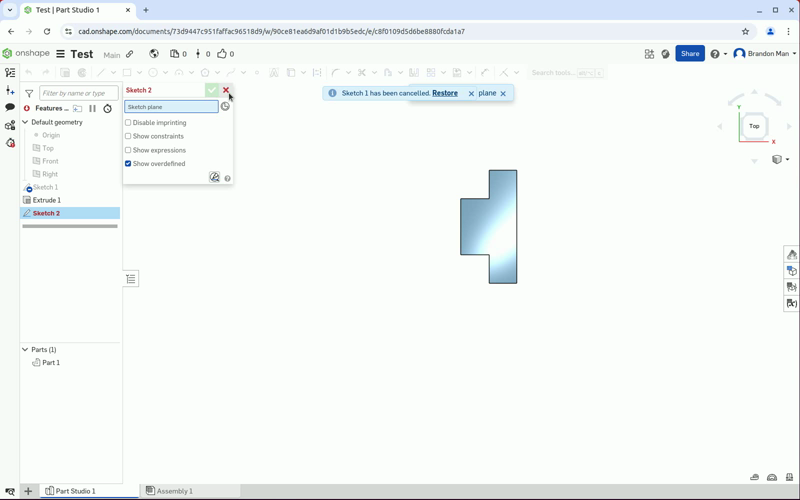
mouse_move(73, 150)
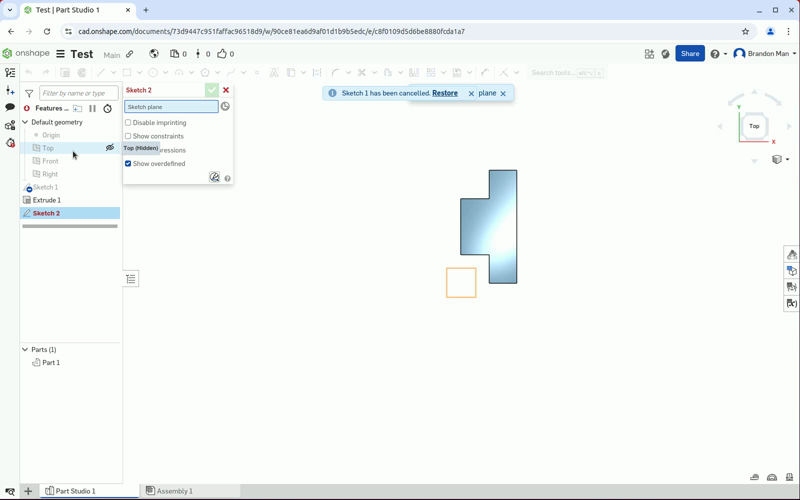
click(73, 150)
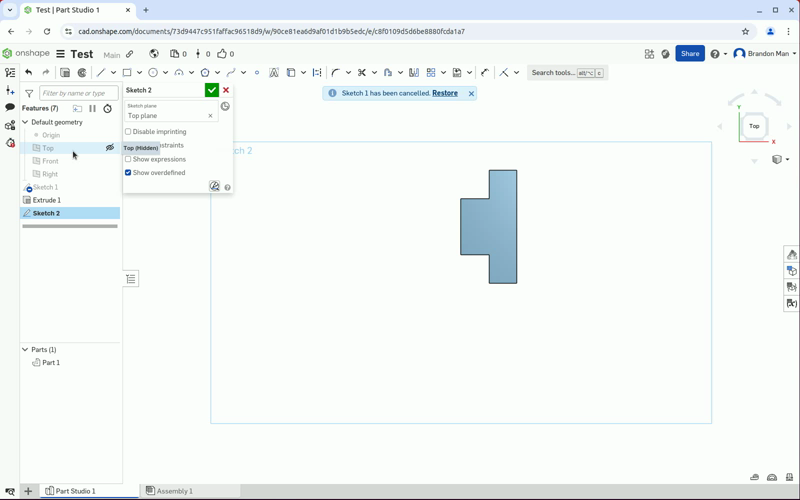
mouse_move(73, 352)
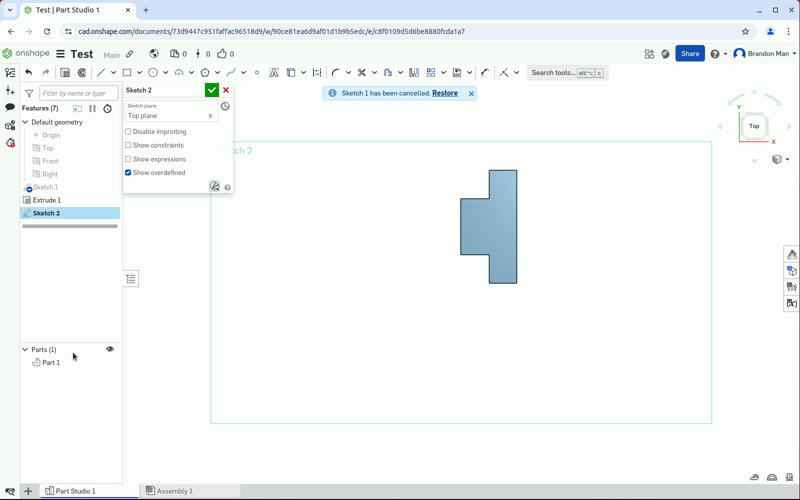
key(y)
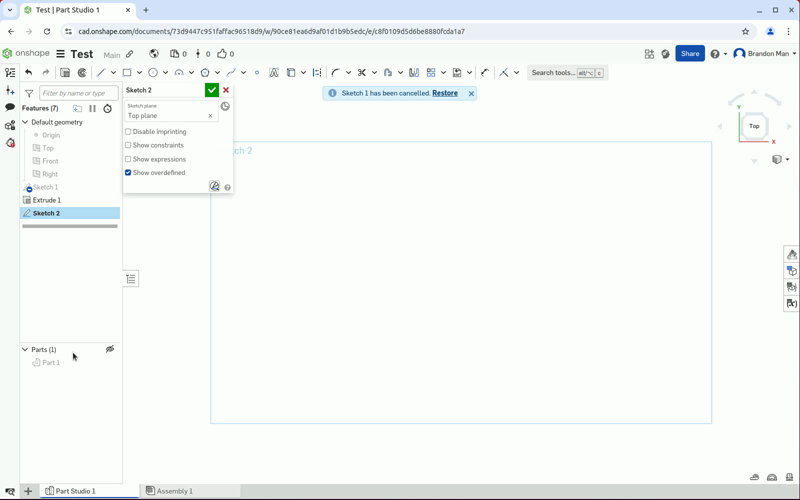
key(l)
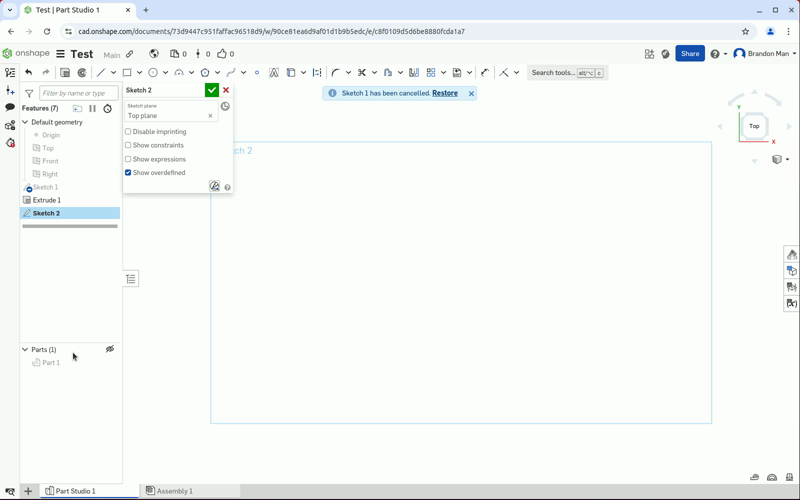
key_down(shift)
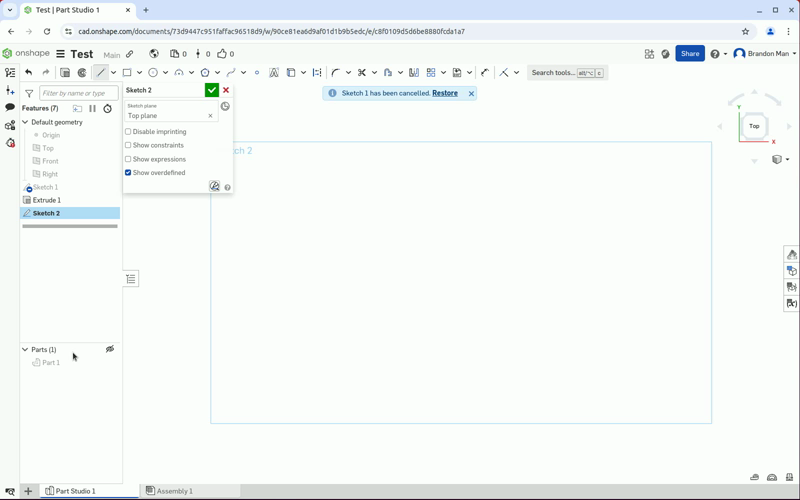
mouse_move(516, 282)
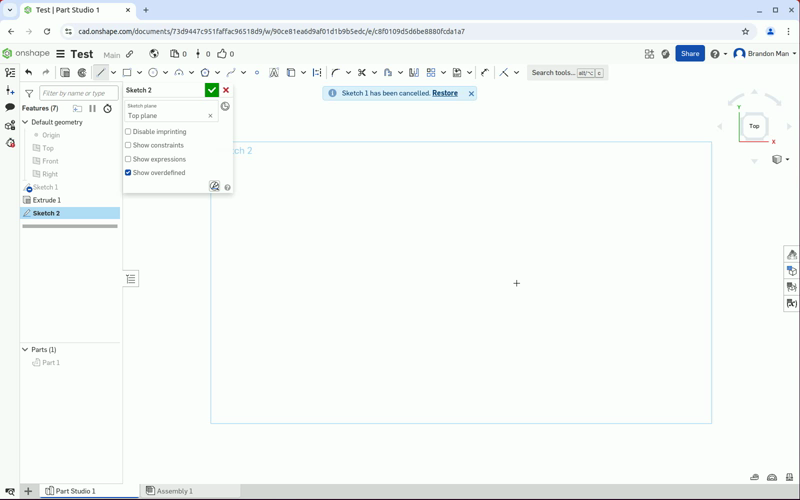
click(516, 282)
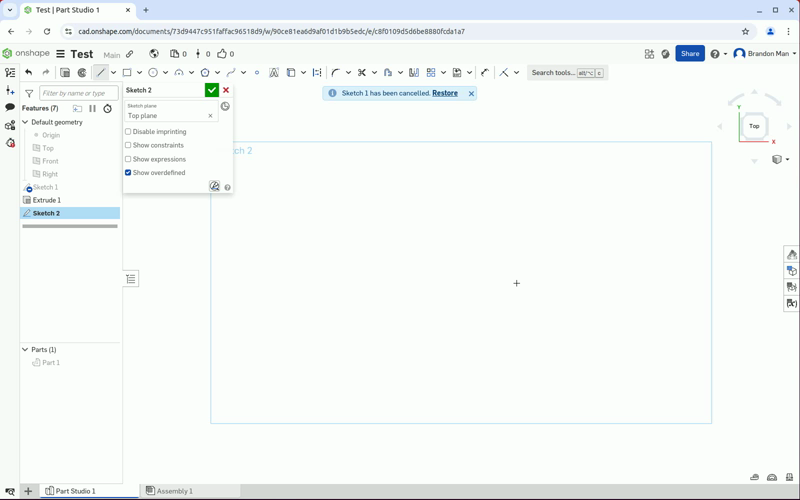
key_up(shift)
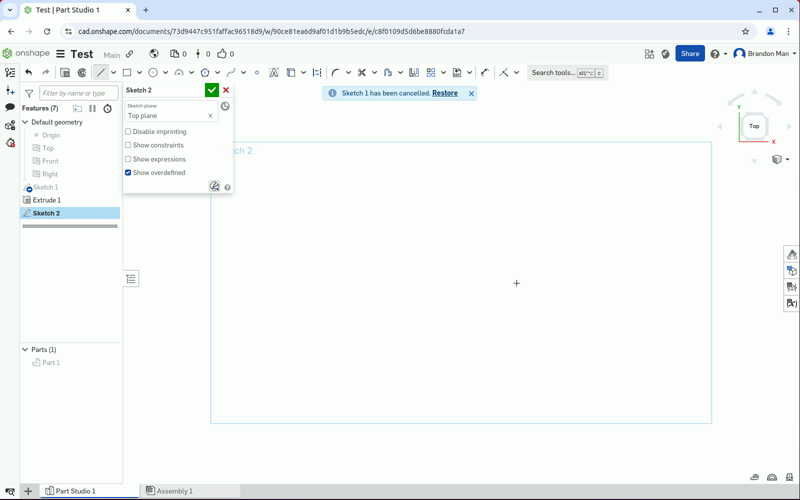
key_down(shift)
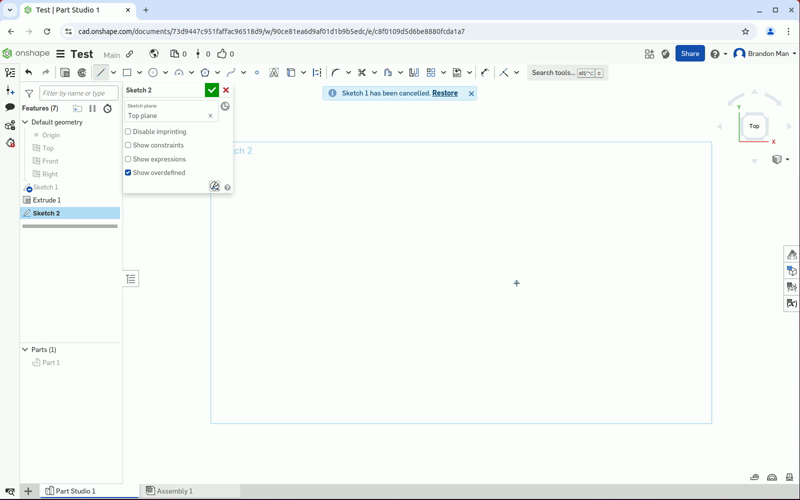
mouse_move(546, 282)
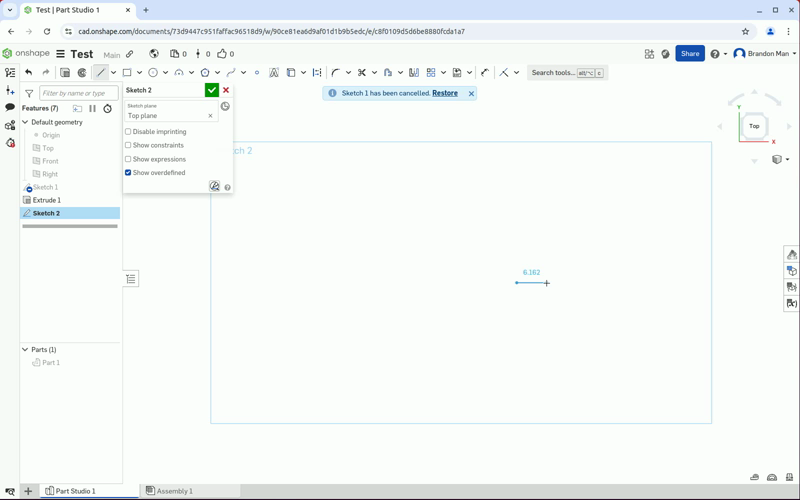
mouse_move(573, 282)
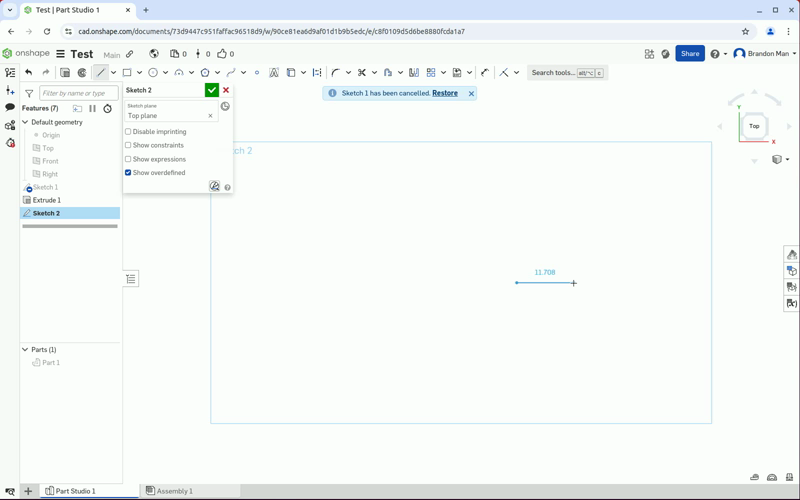
click(573, 282)
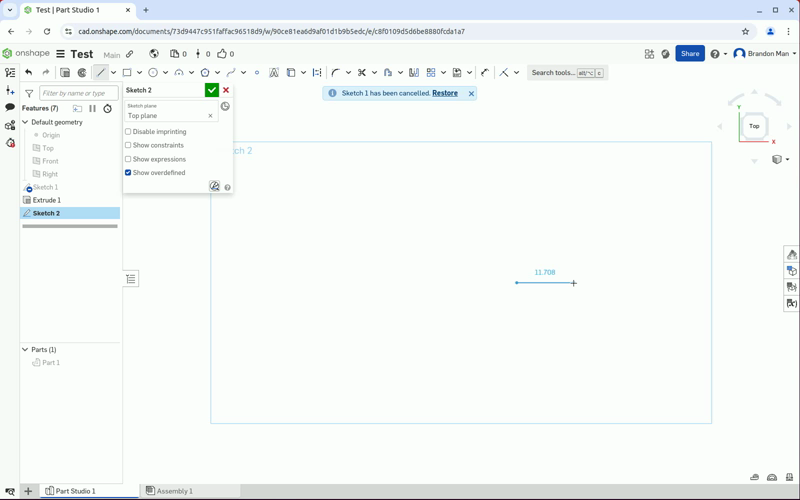
key_up(shift)
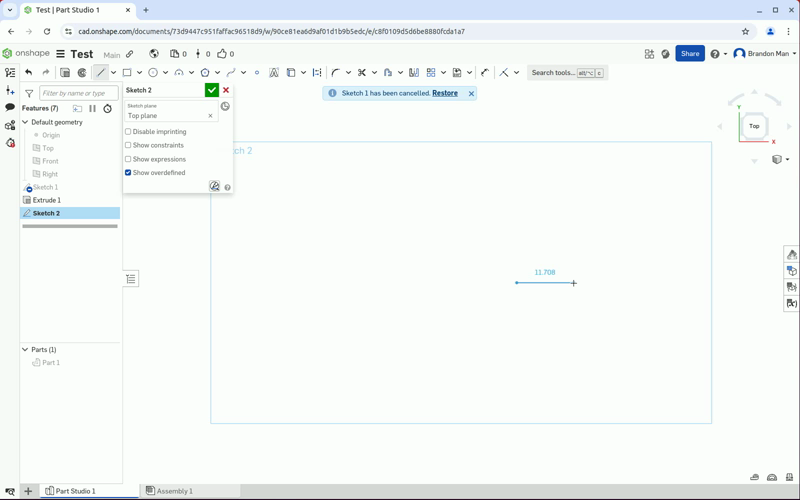
key_down(shift)
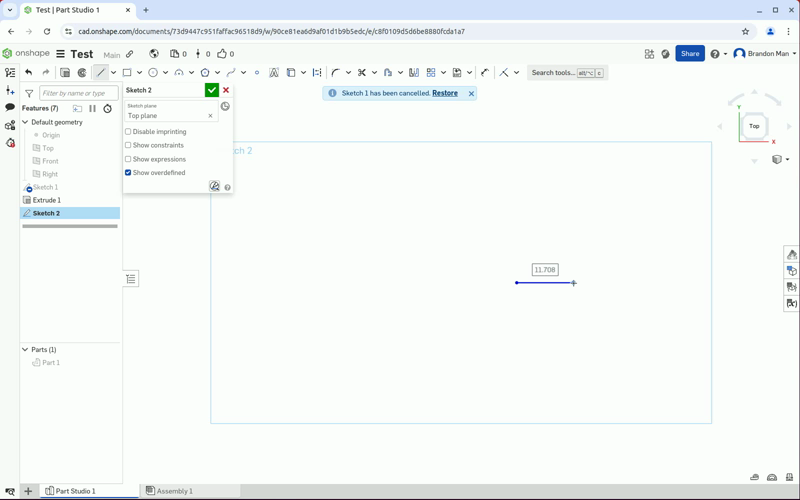
mouse_move(589, 282)
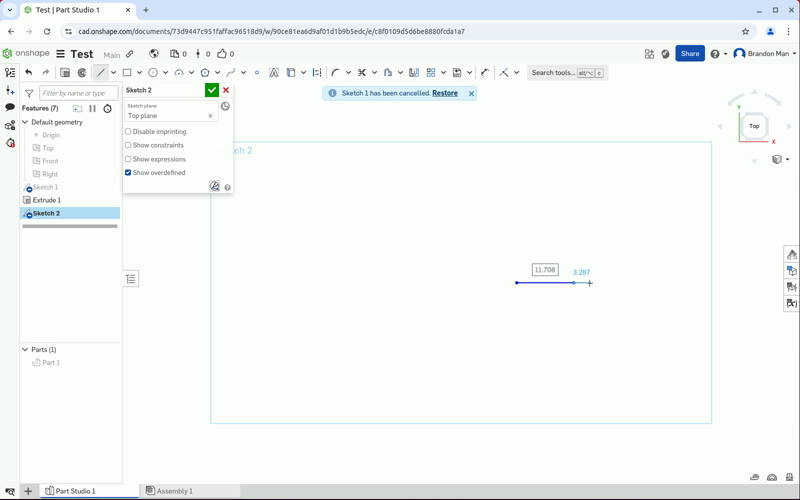
mouse_move(573, 254)
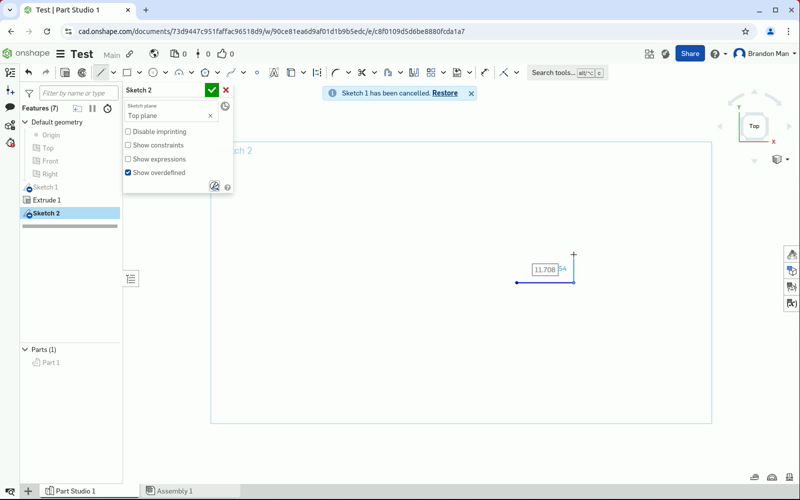
click(573, 254)
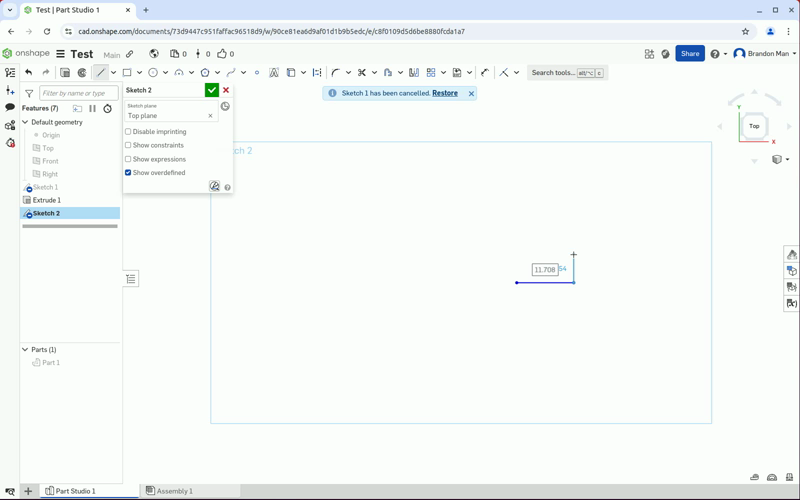
key_up(shift)
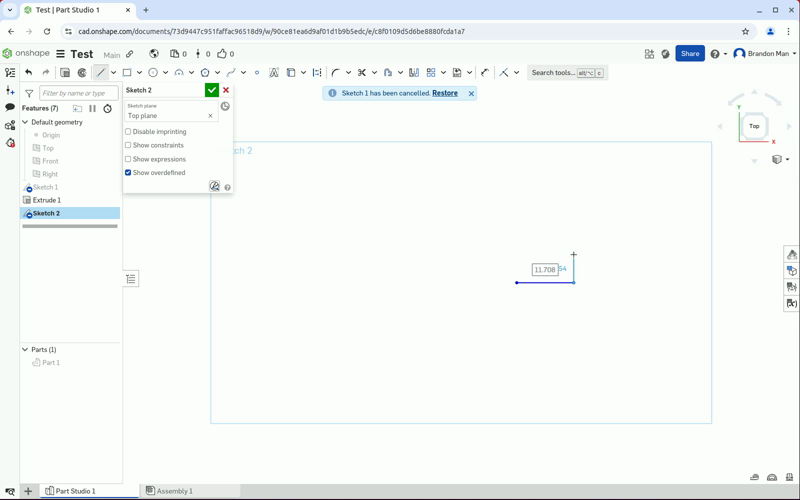
key_down(shift)
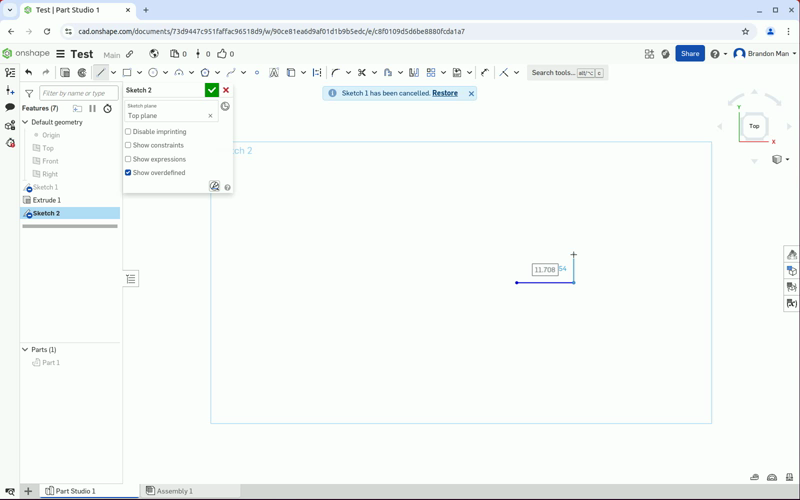
mouse_move(589, 254)
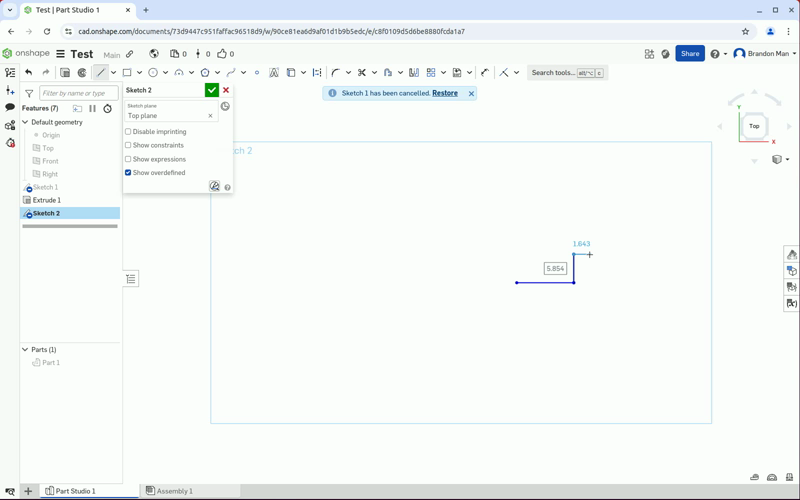
mouse_move(524, 254)
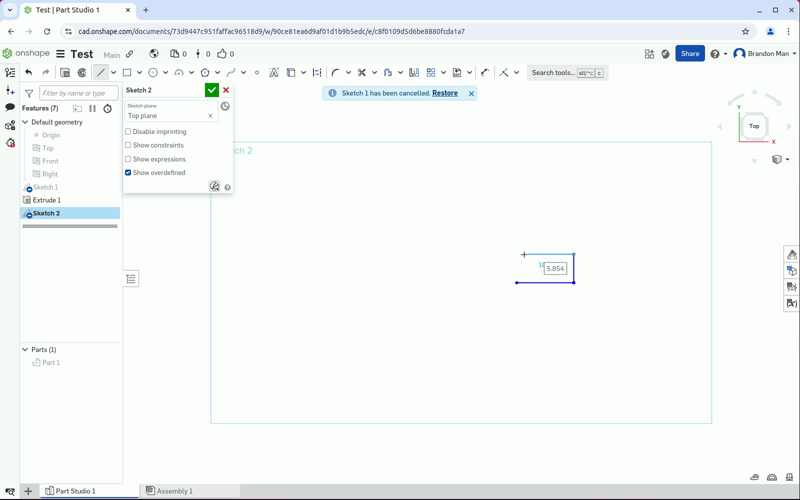
click(524, 254)
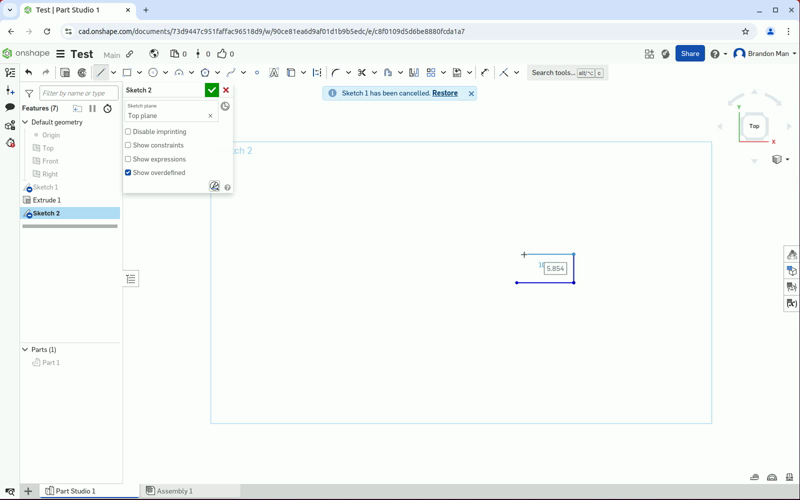
key_up(shift)
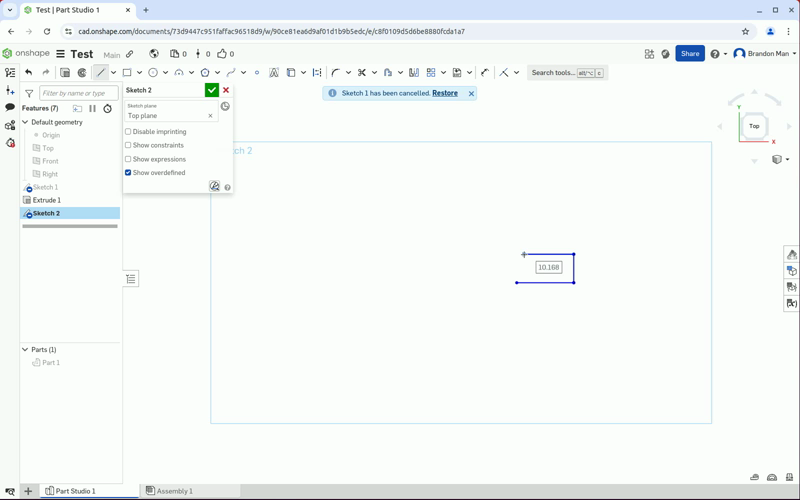
key_down(shift)
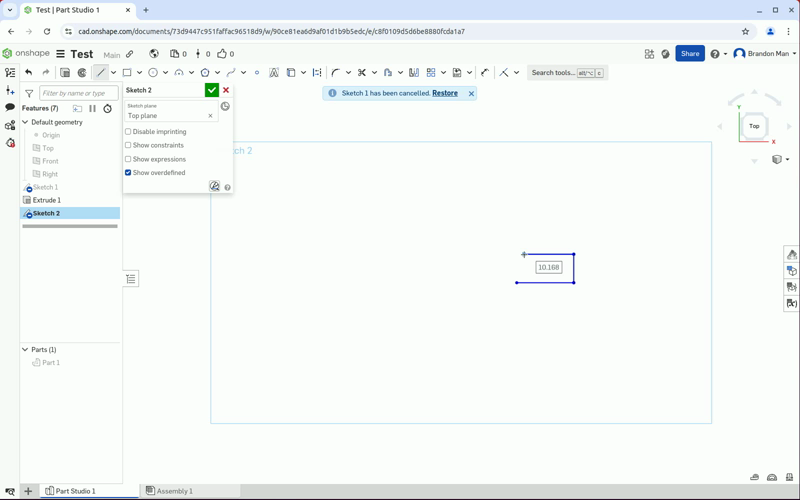
mouse_move(554, 254)
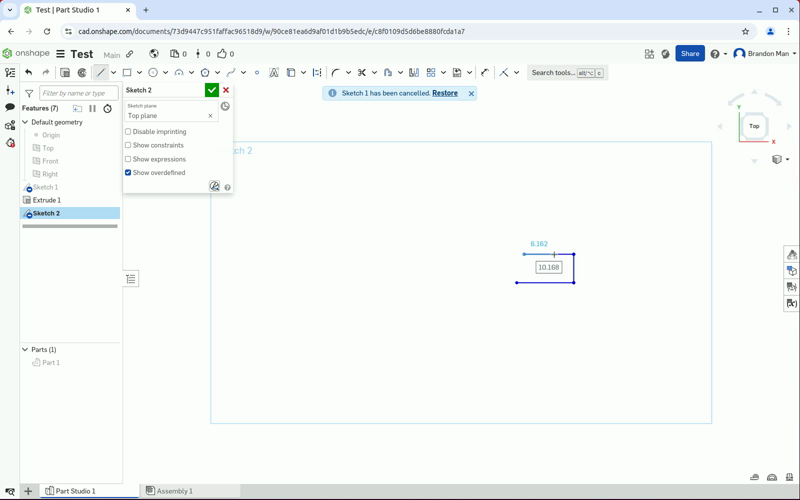
mouse_move(524, 198)
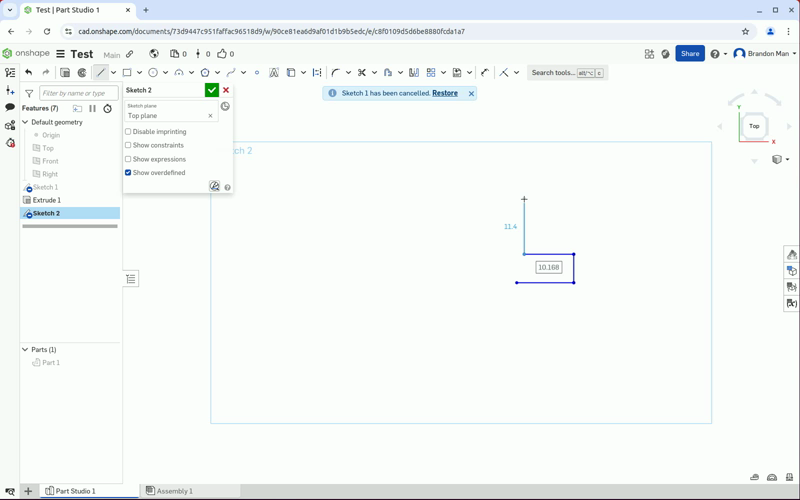
click(524, 198)
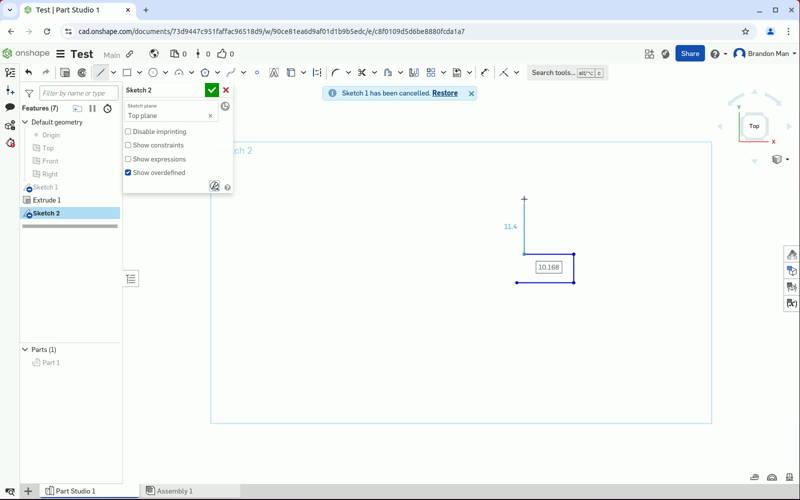
key_up(shift)
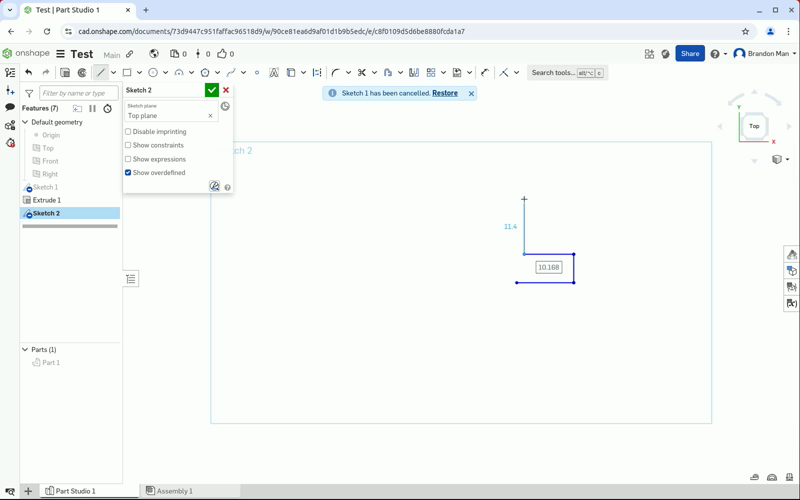
key_down(shift)
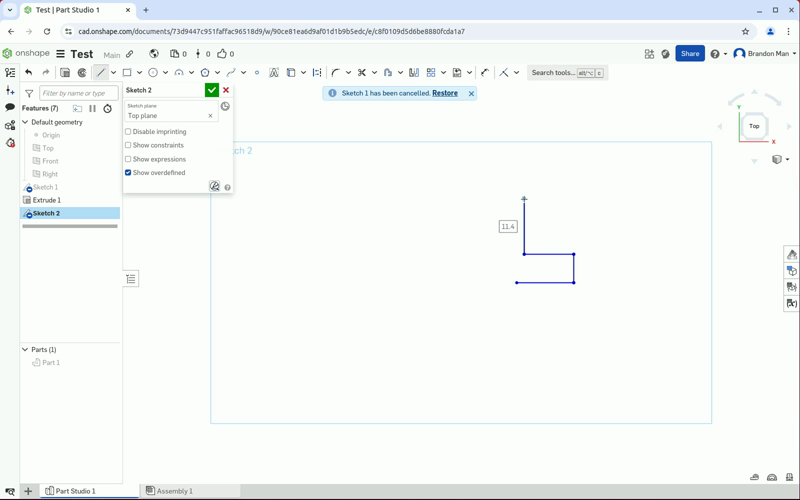
mouse_move(554, 198)
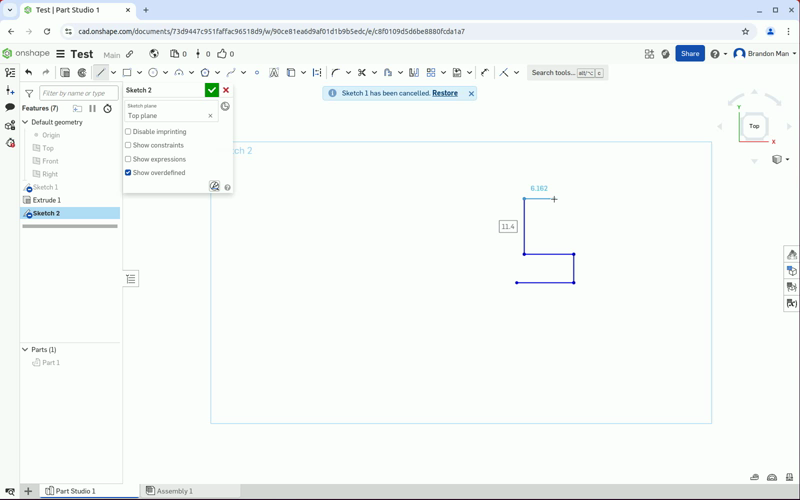
mouse_move(573, 198)
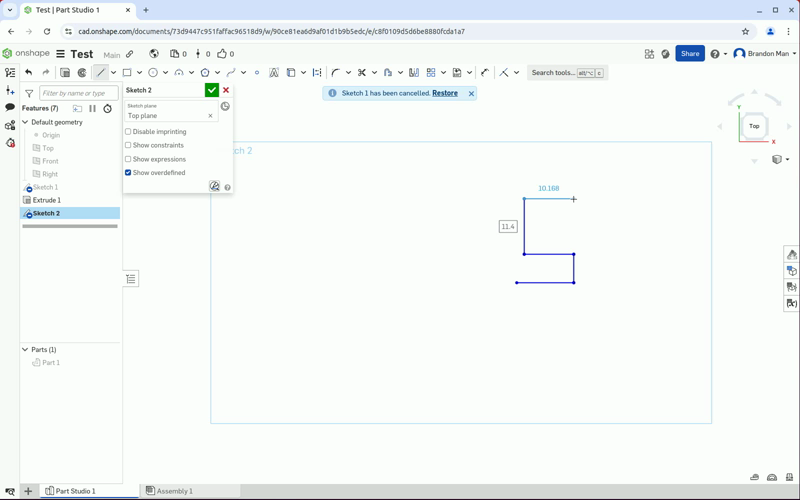
click(573, 198)
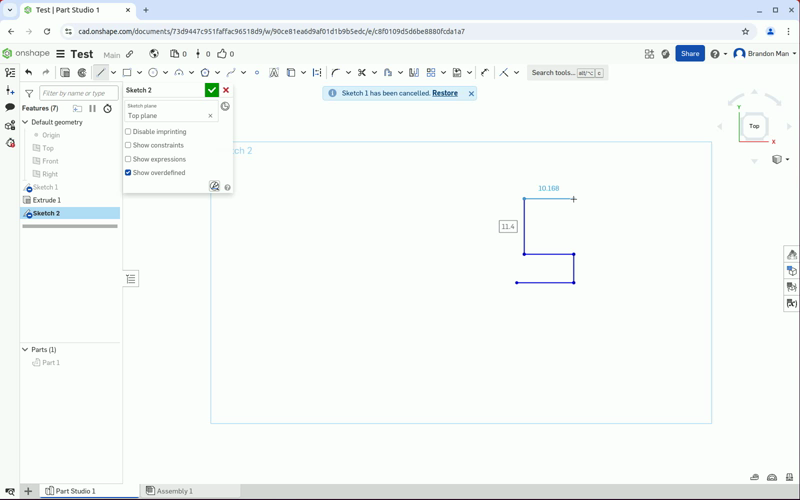
key_up(shift)
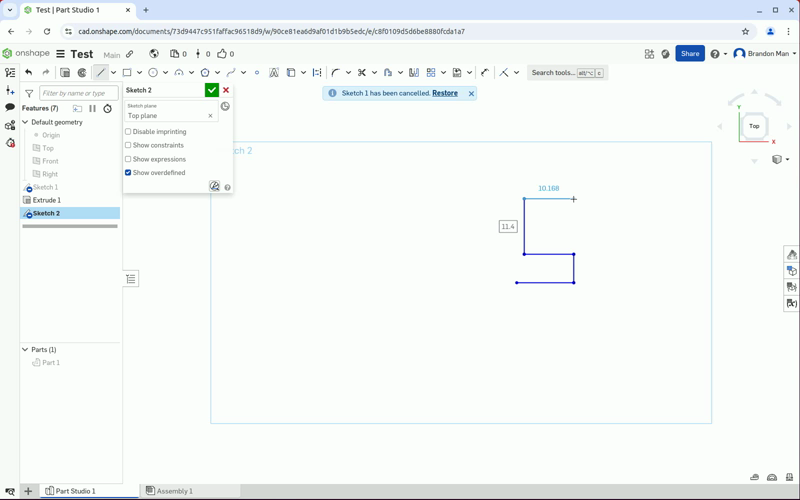
key_down(shift)
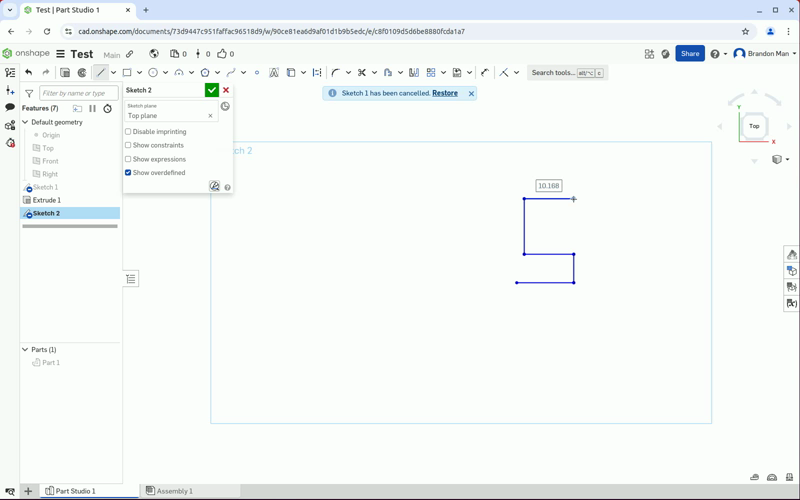
mouse_move(589, 198)
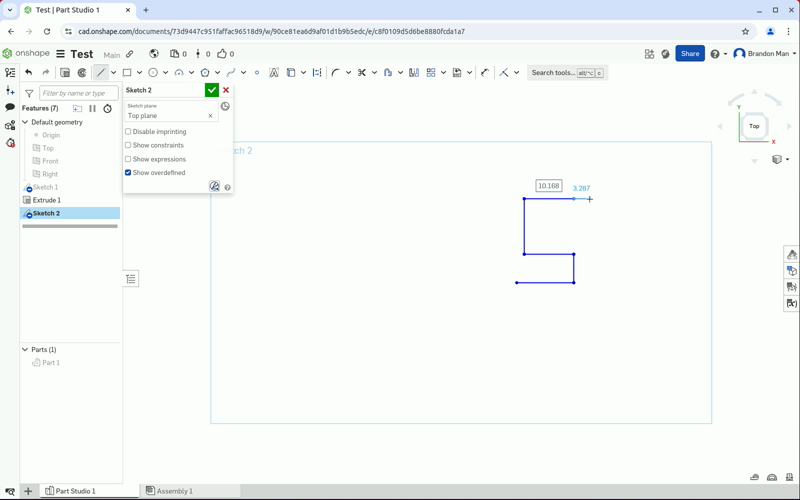
mouse_move(573, 170)
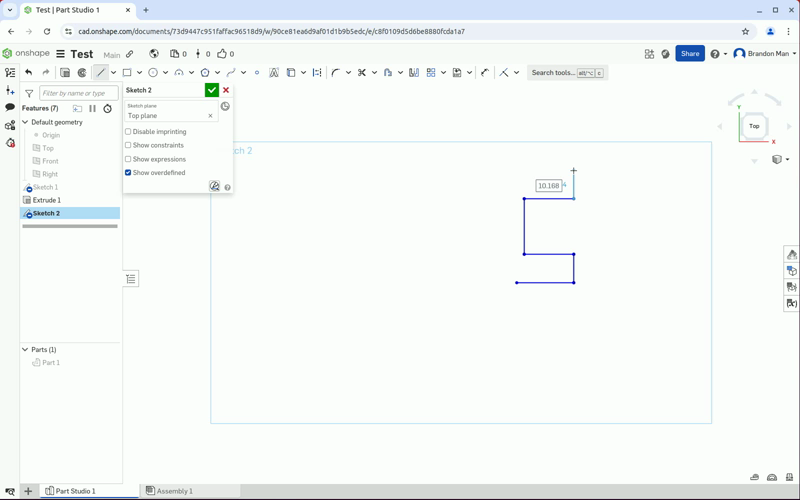
click(573, 170)
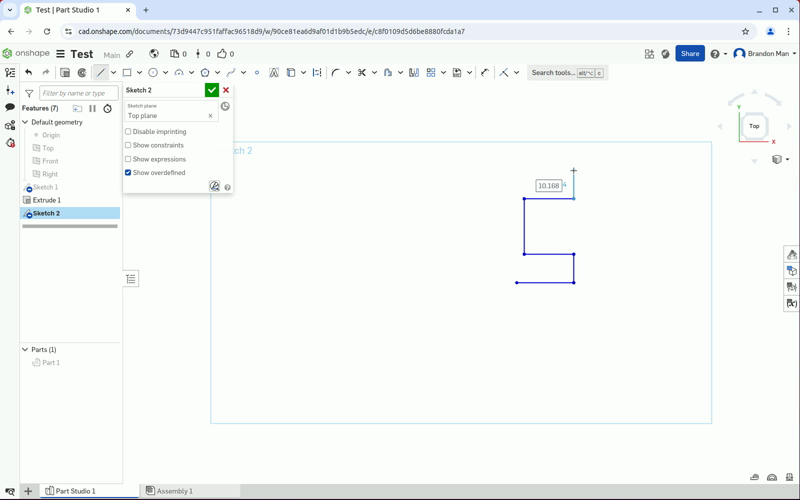
key_up(shift)
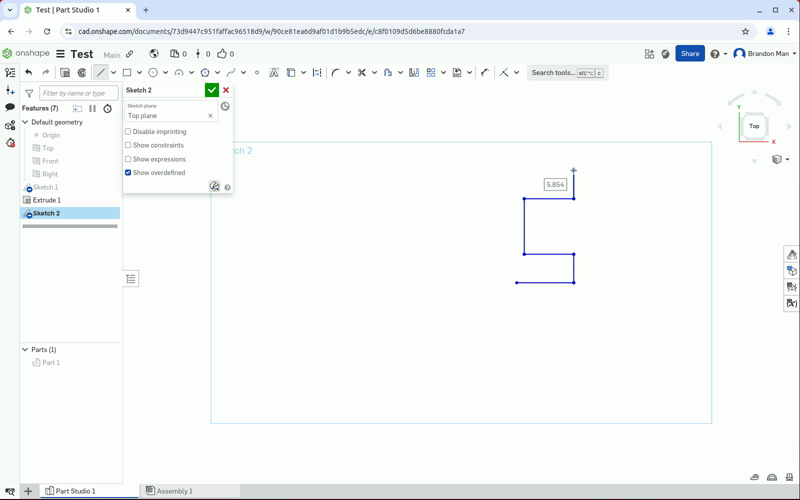
key_down(shift)
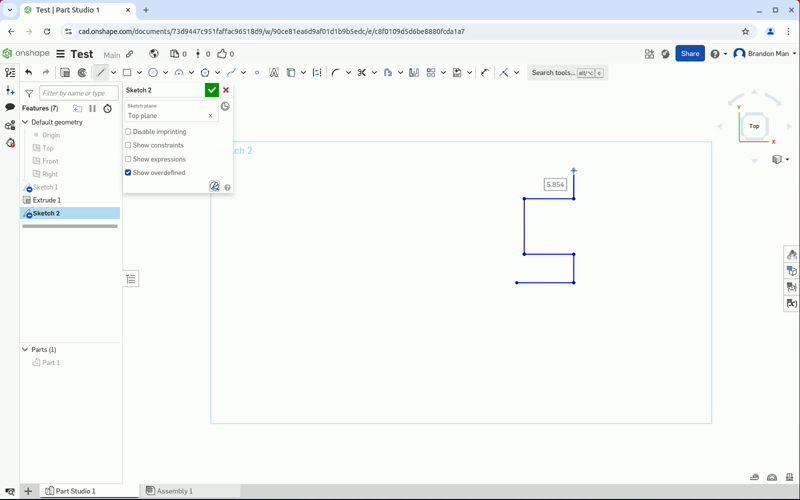
mouse_move(589, 170)
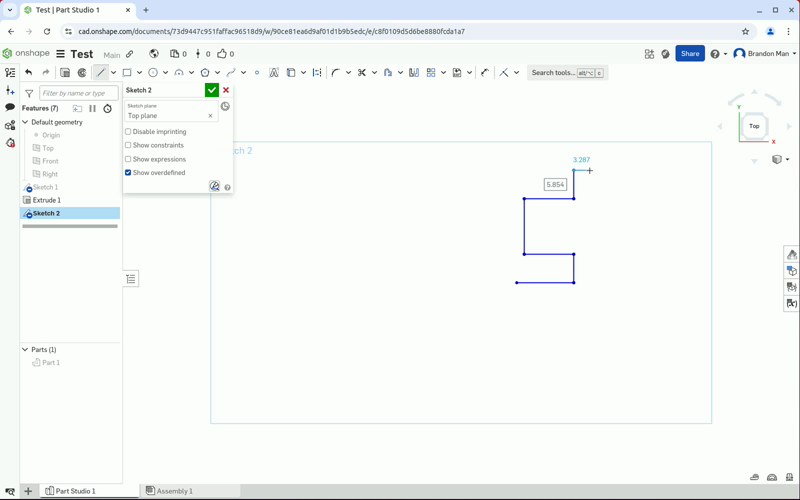
mouse_move(516, 170)
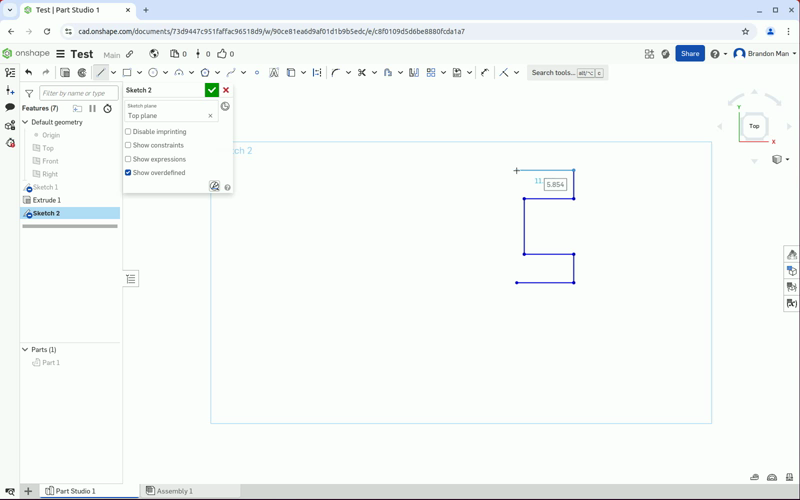
click(516, 170)
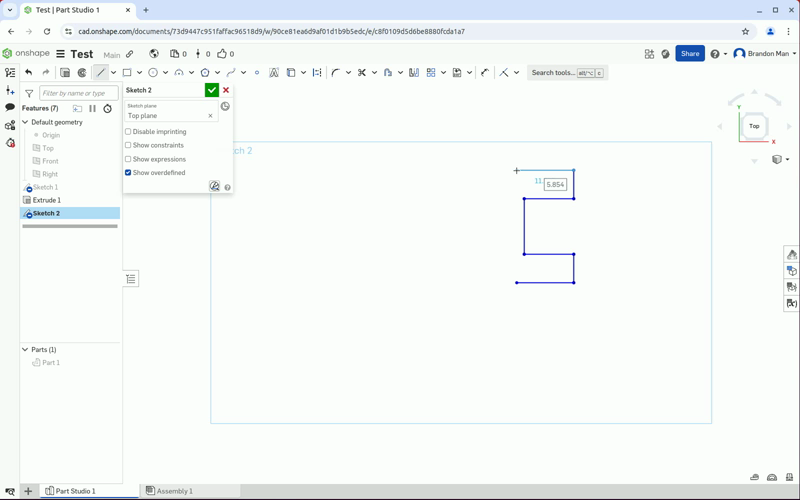
key_up(shift)
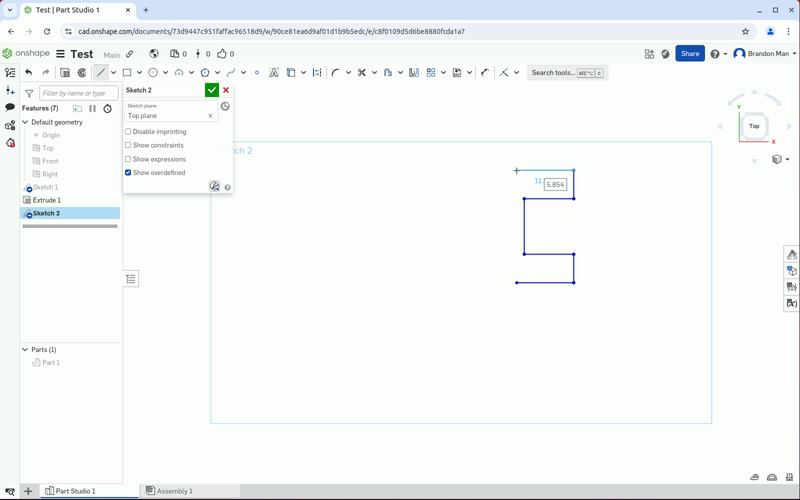
key_down(shift)
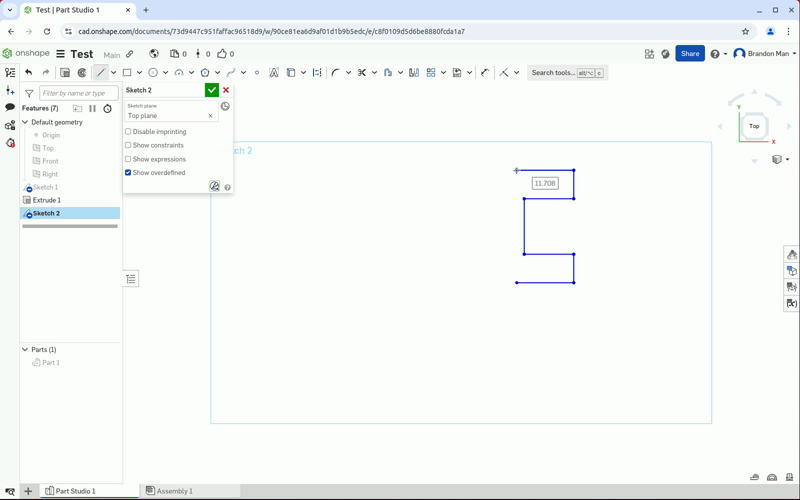
mouse_move(516, 282)
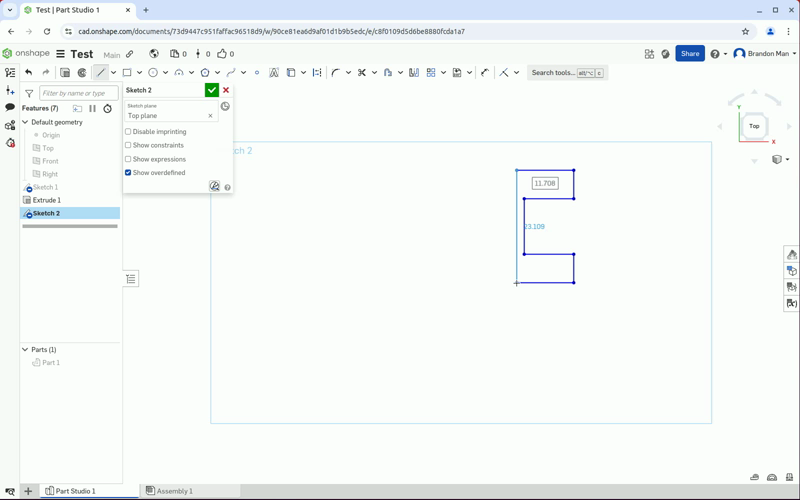
key_up(shift)
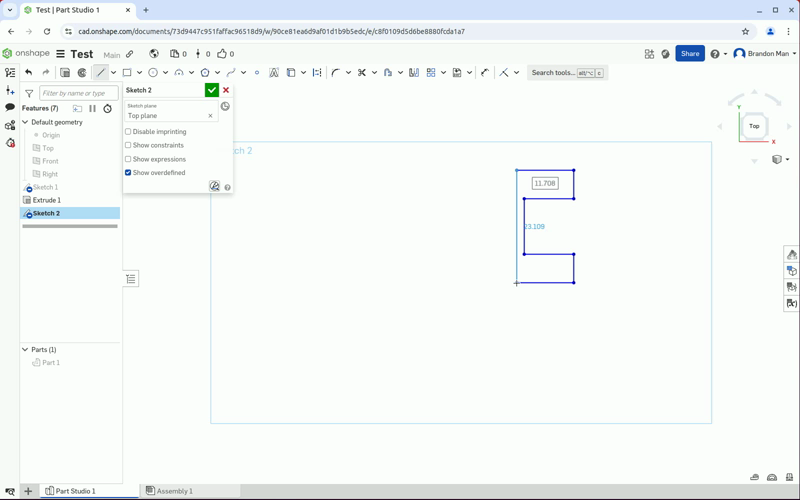
click(516, 282)
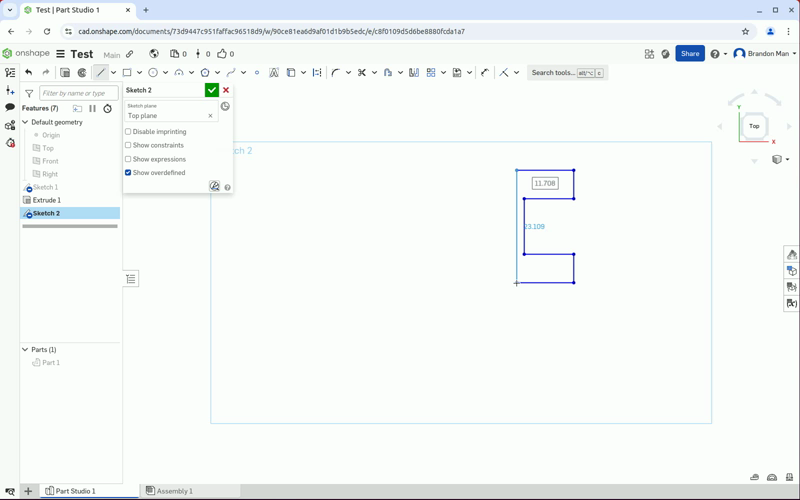
key(esc)
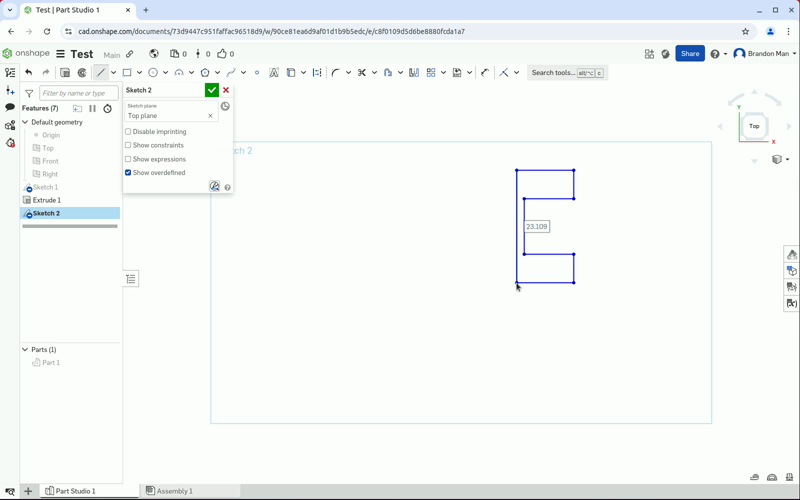
mouse_move(559, 261)
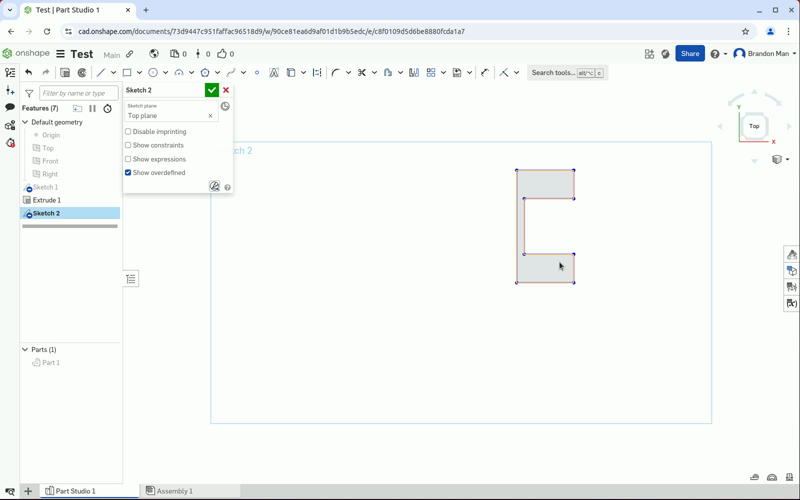
click(559, 261)
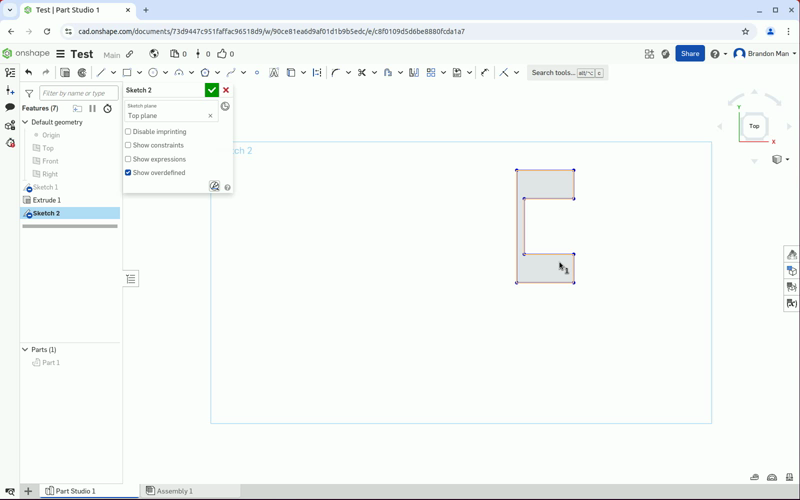
mouse_move(73, 352)
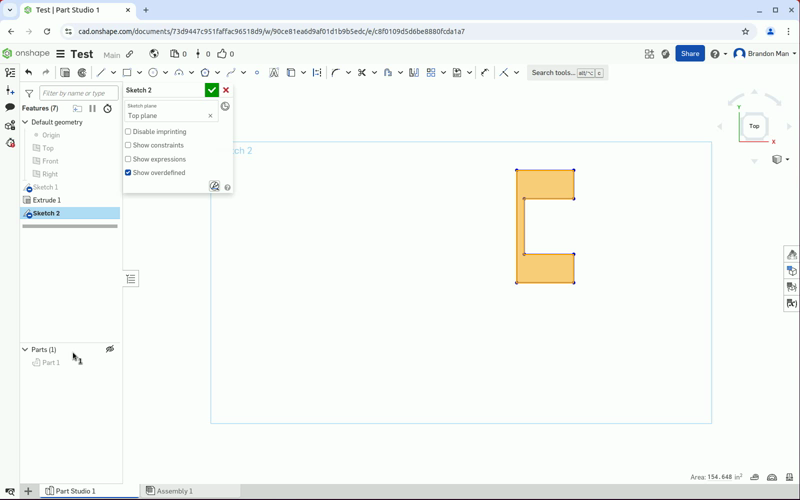
key(shift+y)
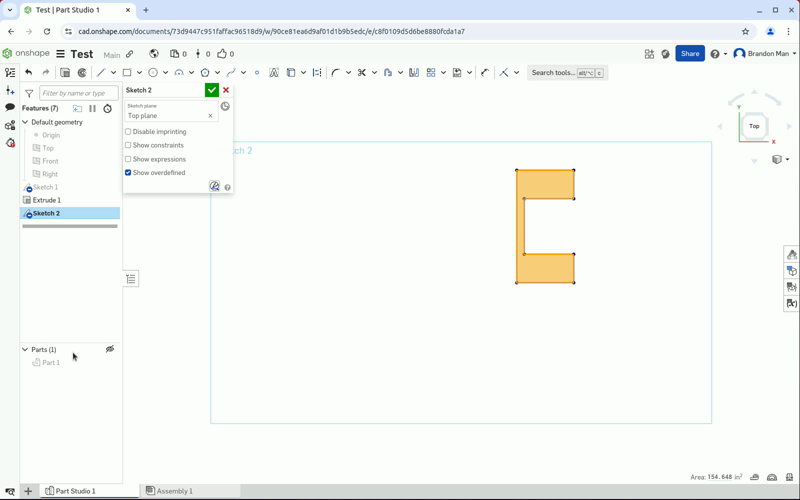
key(shift+e)
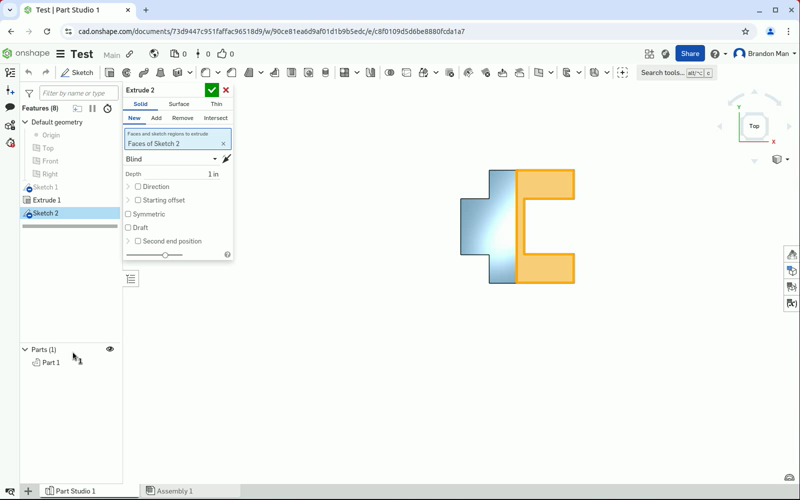
mouse_move(143, 106)
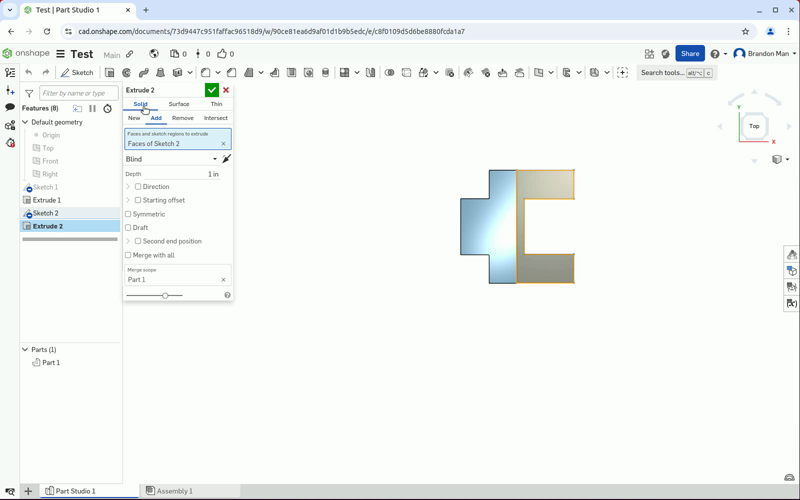
click(143, 106)
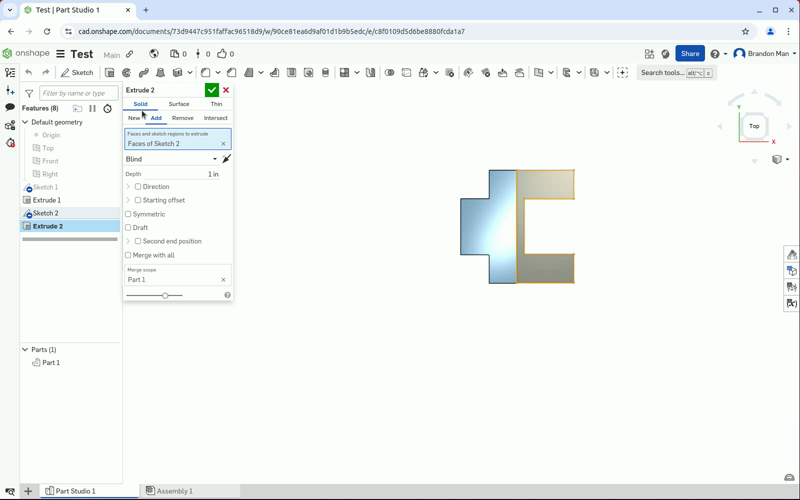
mouse_move(137, 120)
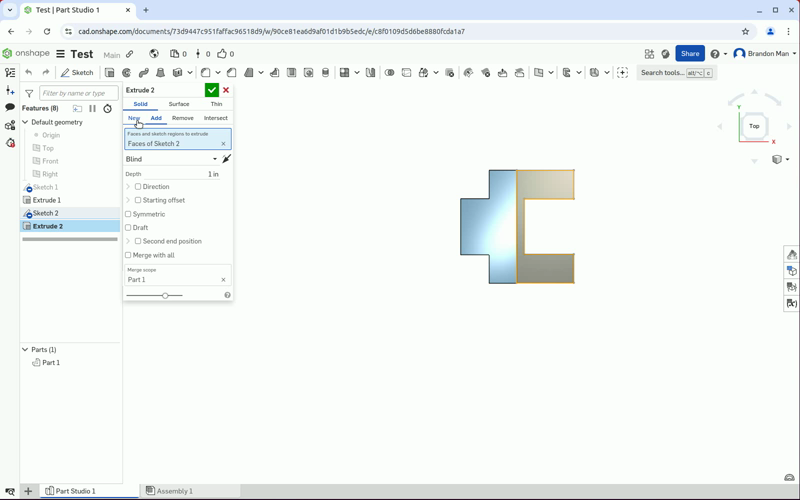
click(137, 120)
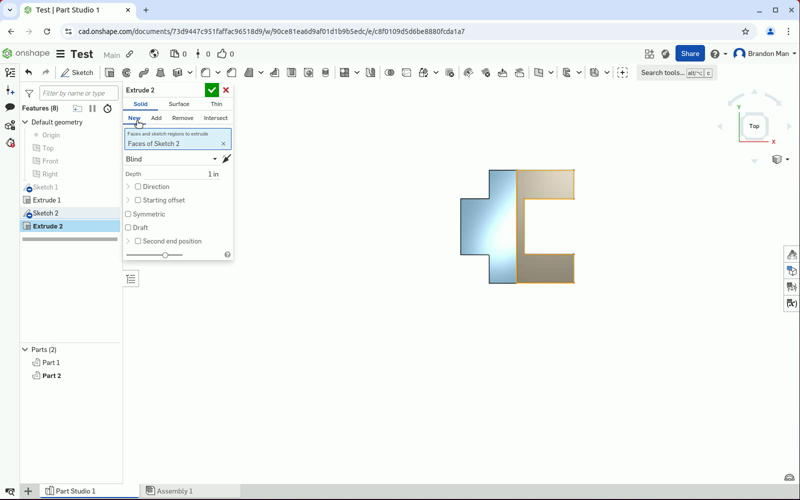
key(tab, 4)
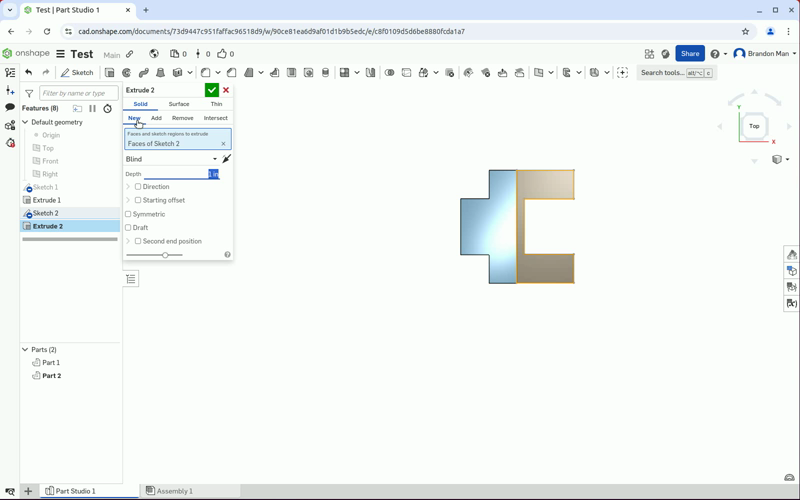
text(23.108)
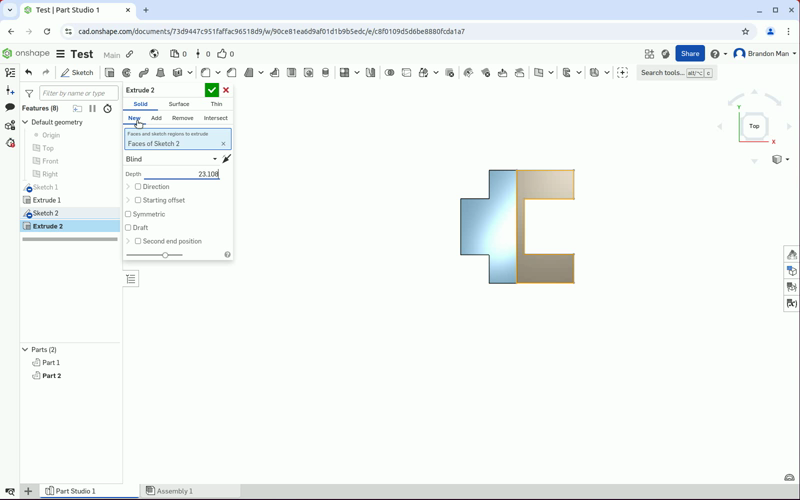
key(enter)
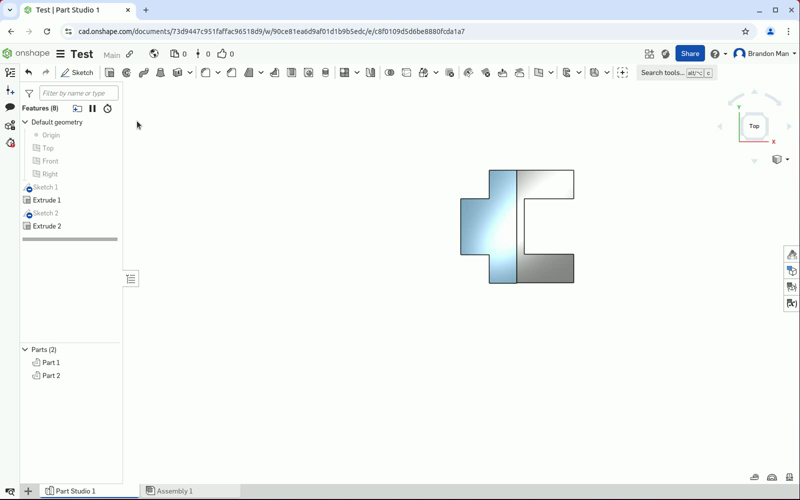
key(shift+h)
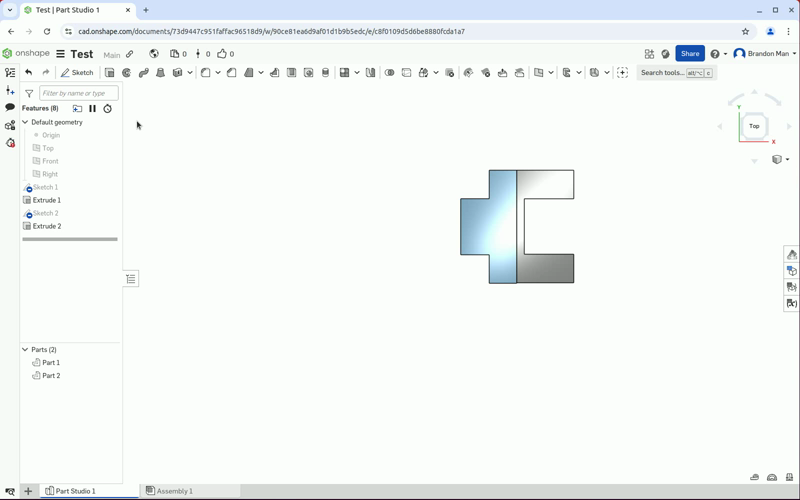
key(shift+h)
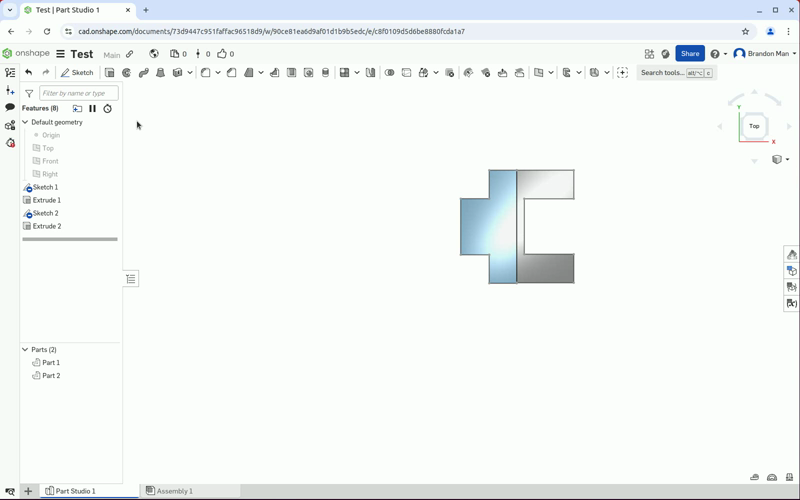
key(shift+7)
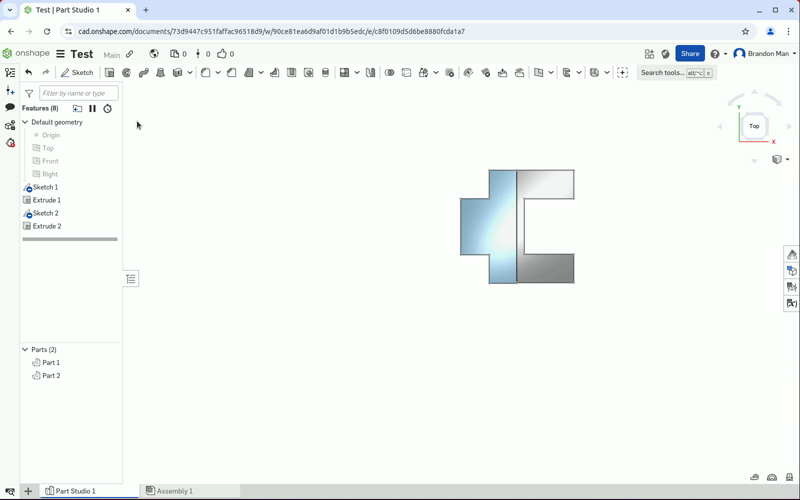
key(up, 3)
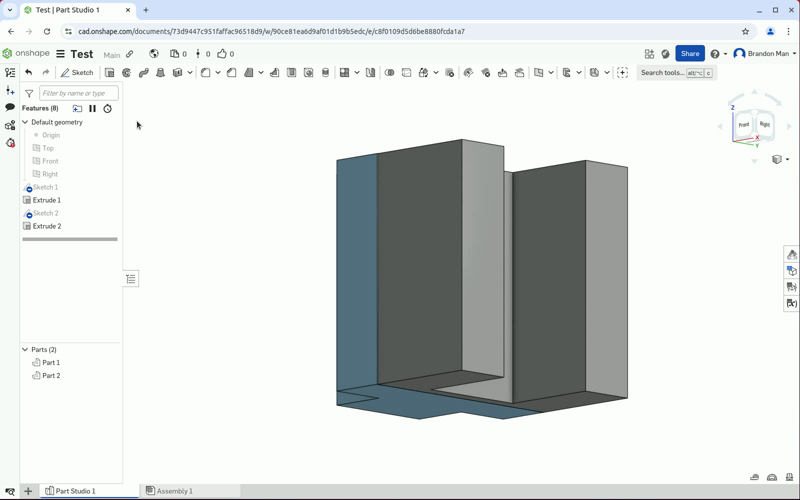
key(left, 3)
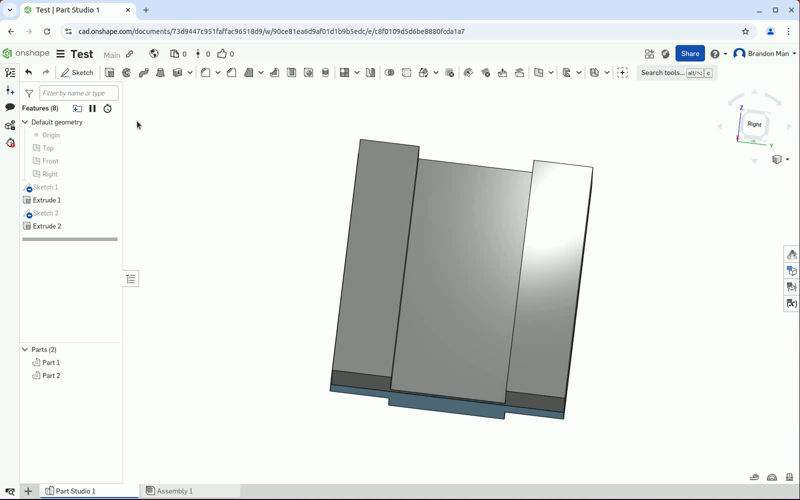
key(right, 3)
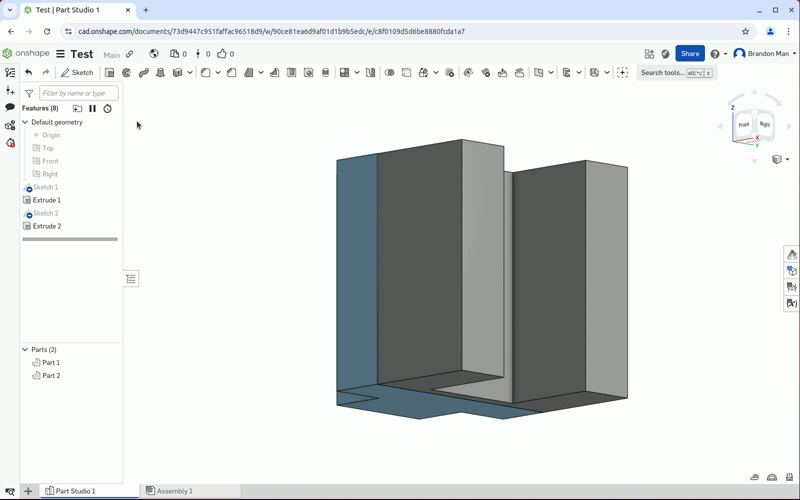
key(down, 3)
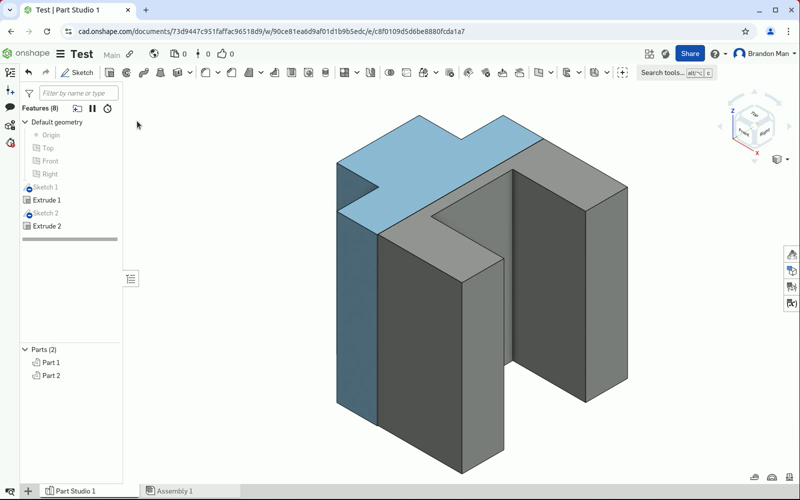
mouse_move(73, 189)
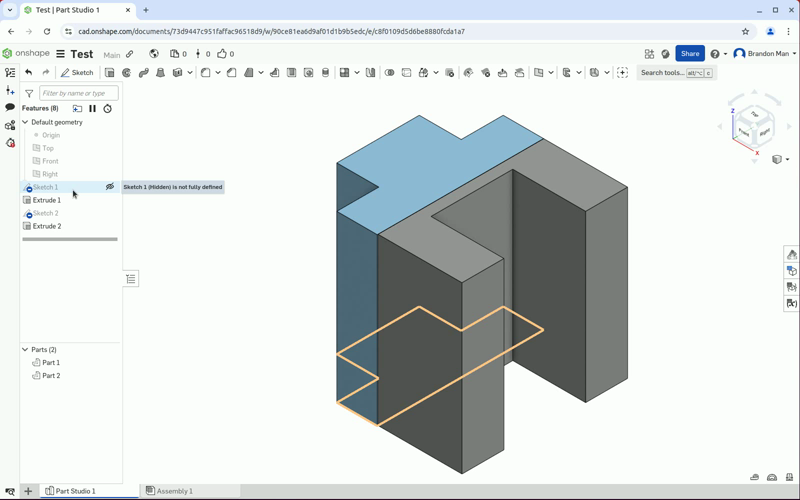
click(73, 189)